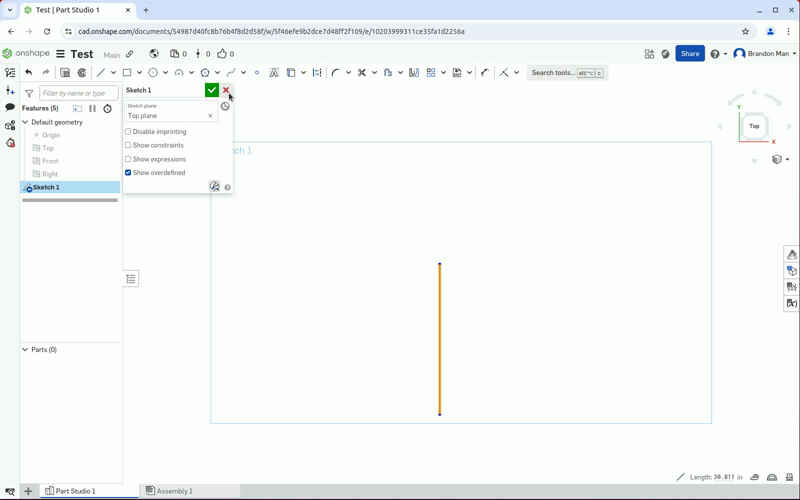
key(shift+h)
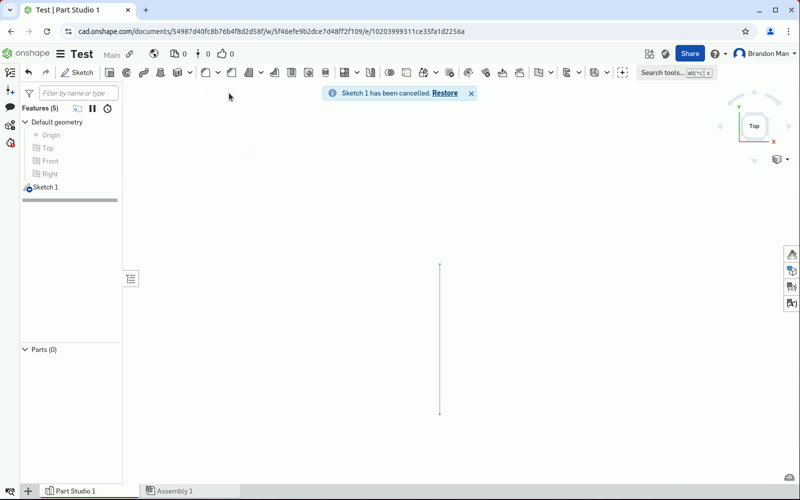
key(shift+s)
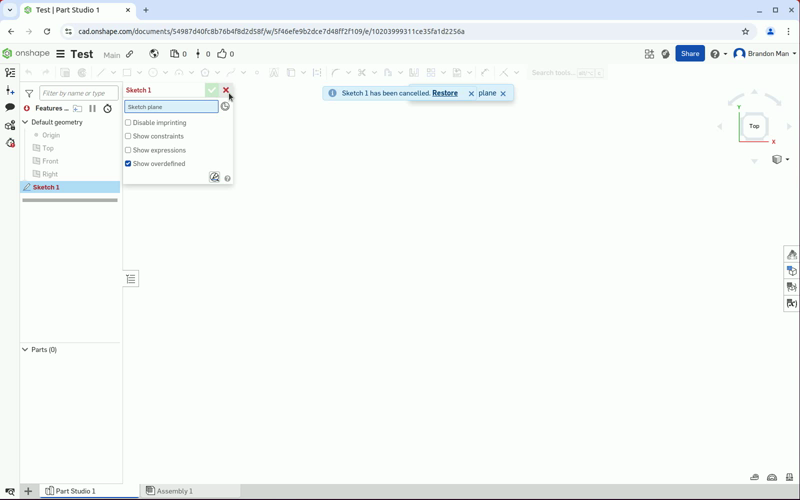
mouse_move(73, 150)
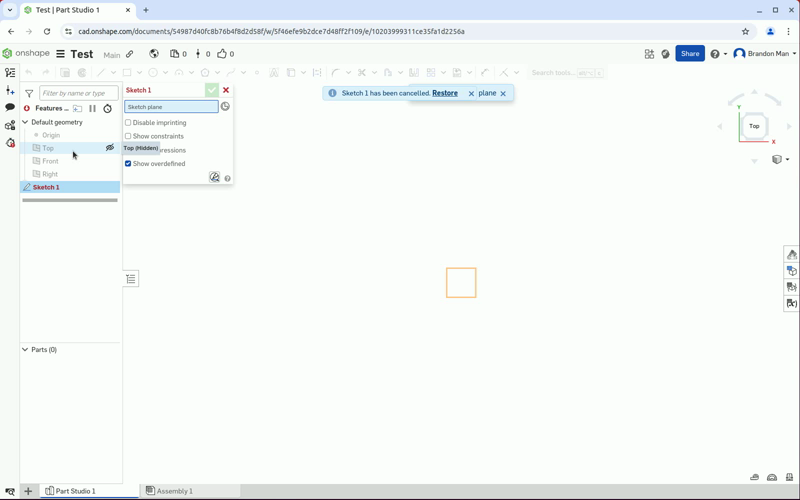
click(73, 150)
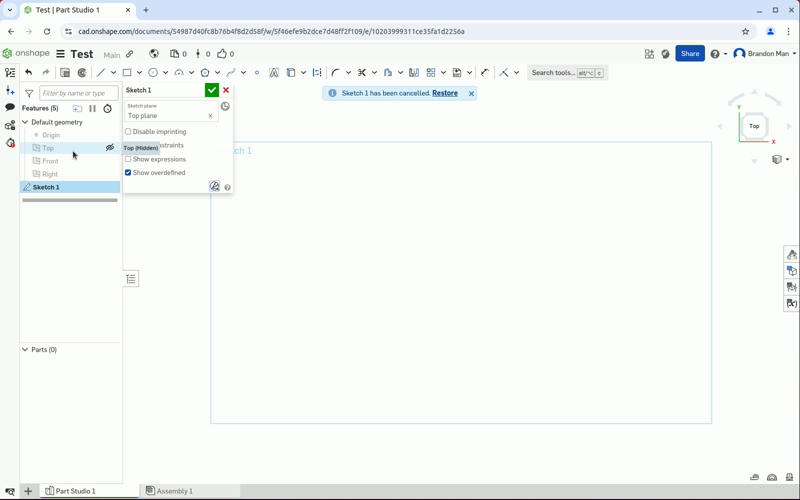
mouse_move(73, 352)
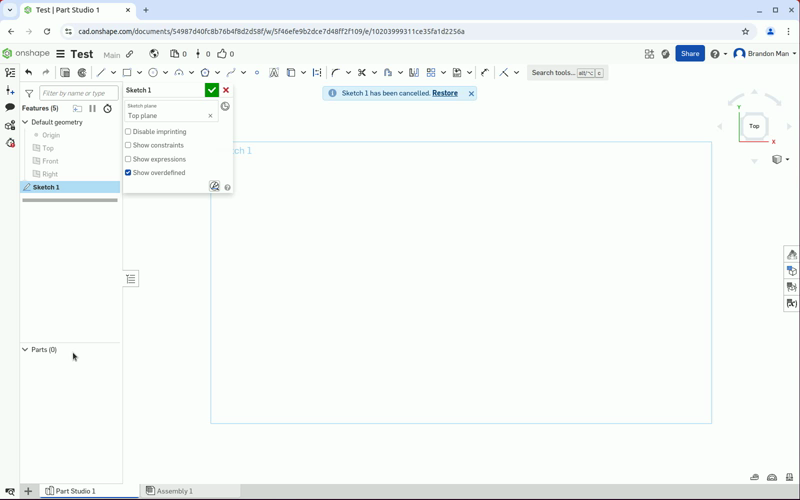
key(y)
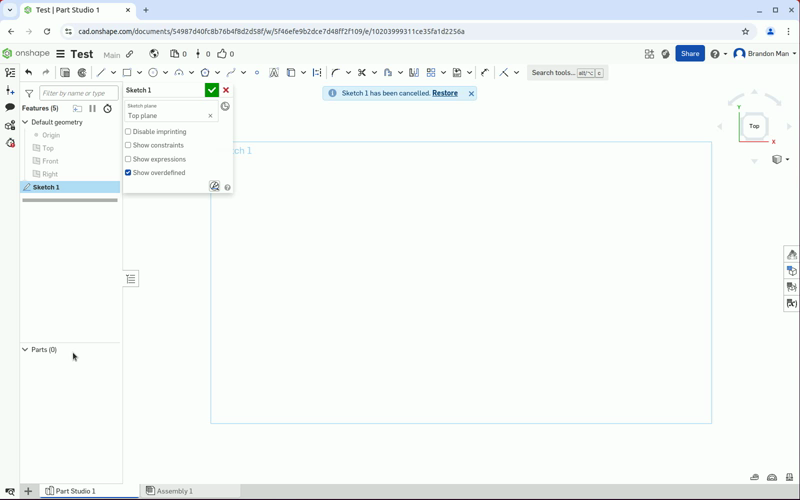
key(c)
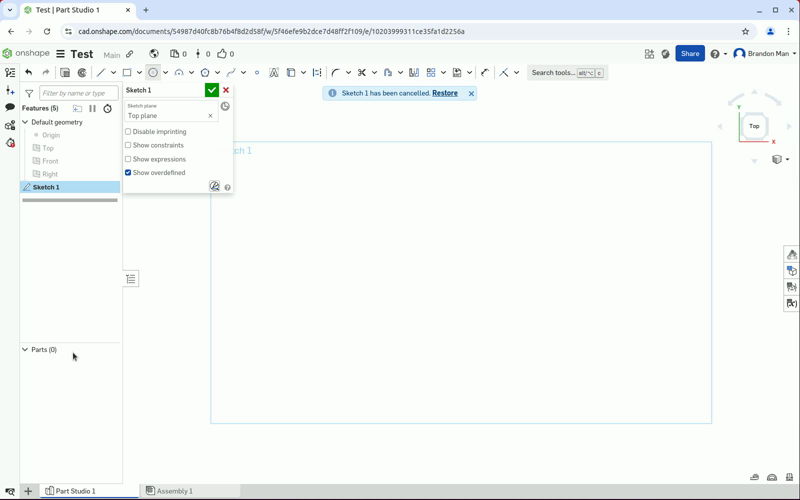
key_down(shift)
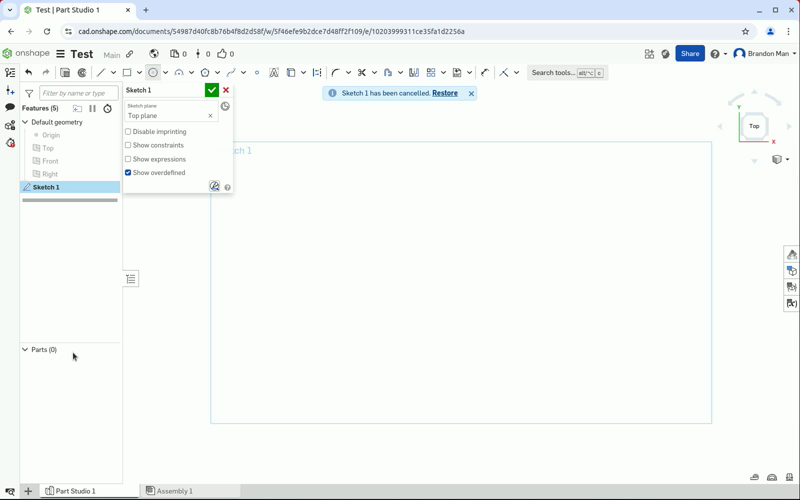
mouse_move(461, 282)
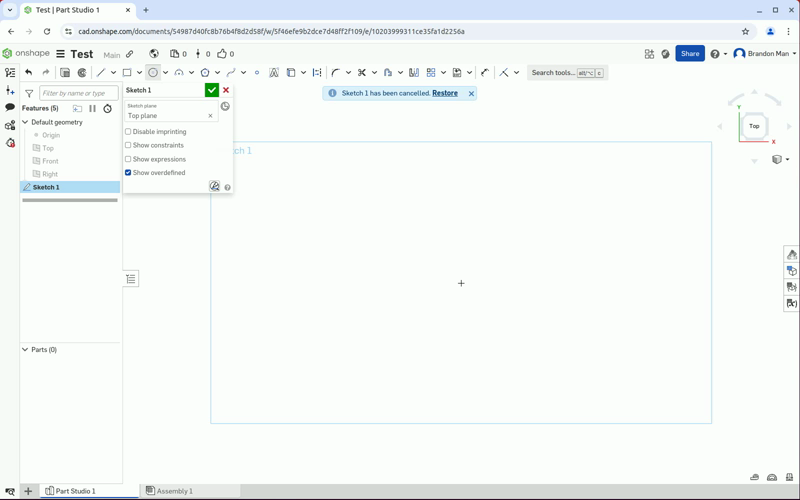
click(461, 282)
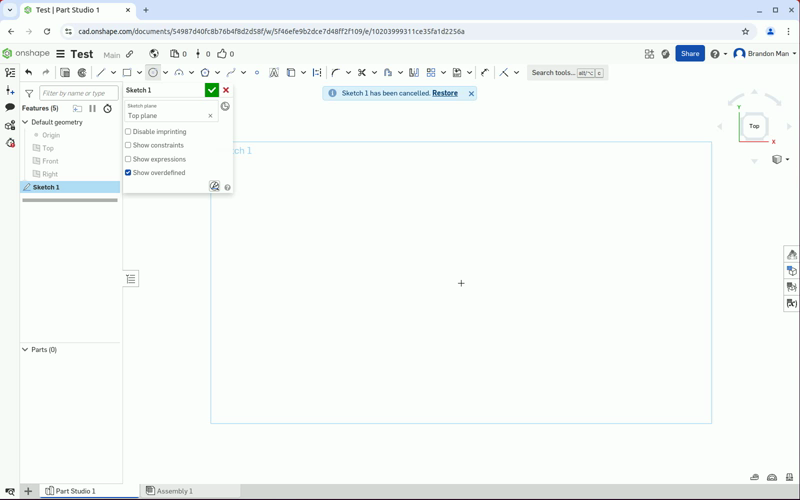
key_up(shift)
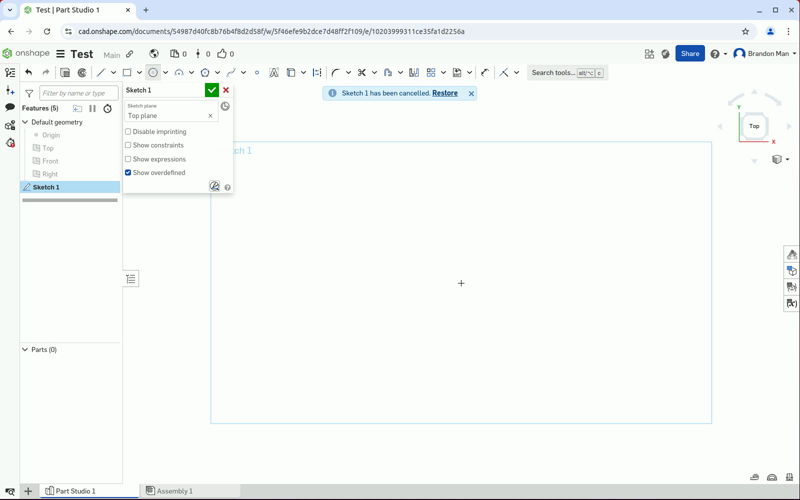
mouse_move(532, 282)
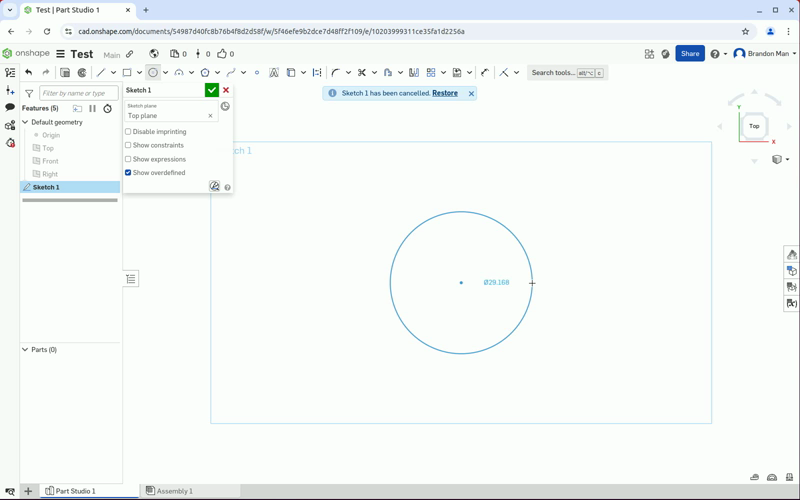
click(532, 282)
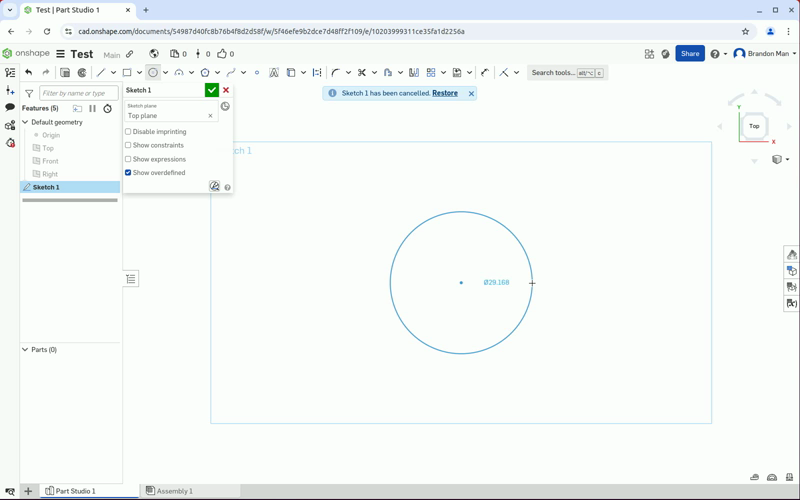
key(esc)
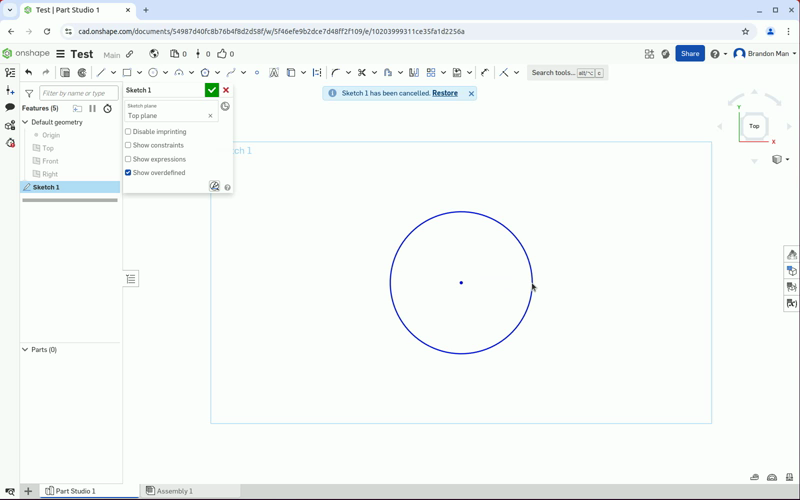
mouse_move(500, 252)
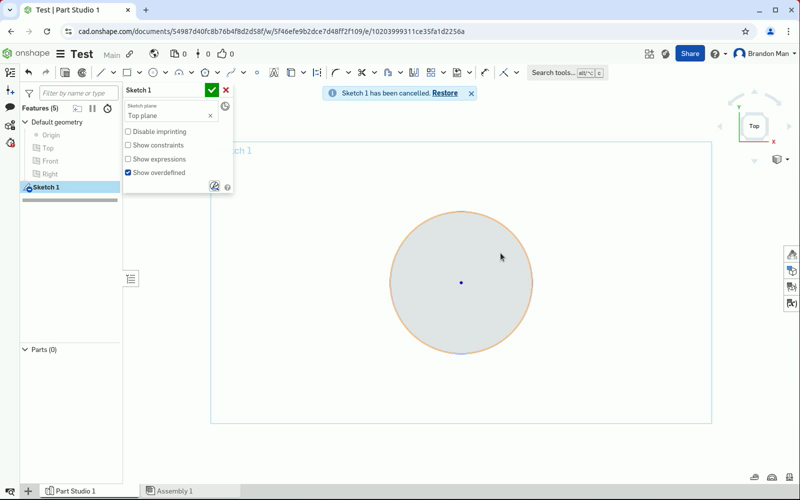
click(500, 252)
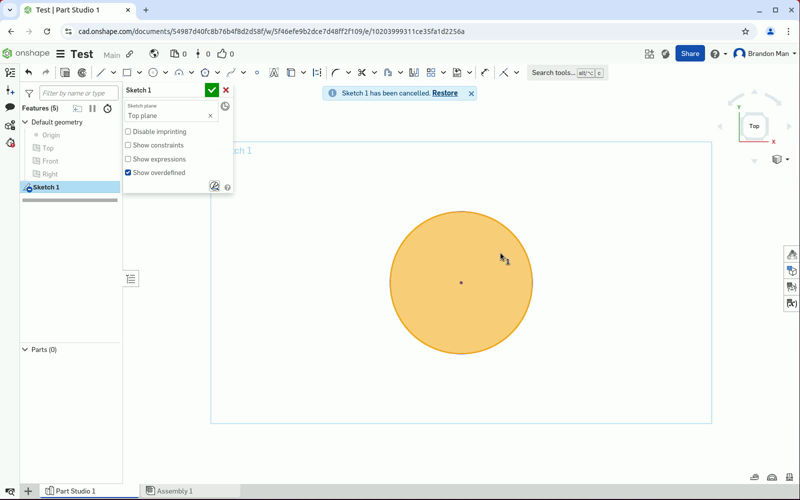
mouse_move(73, 352)
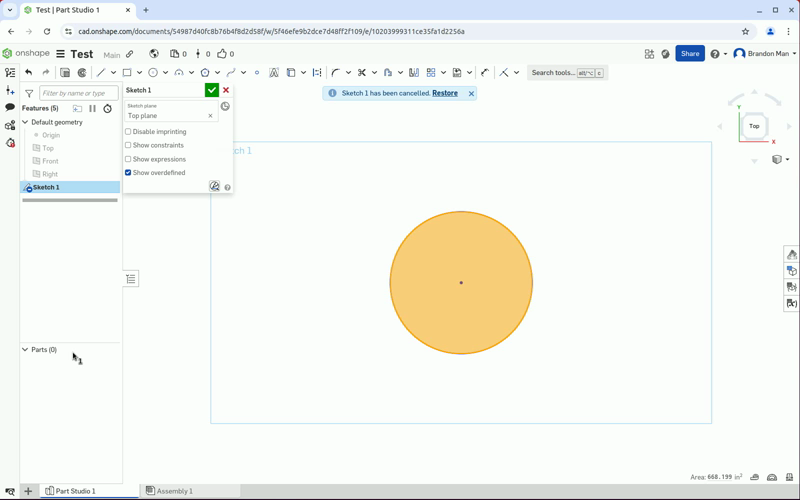
key(shift+y)
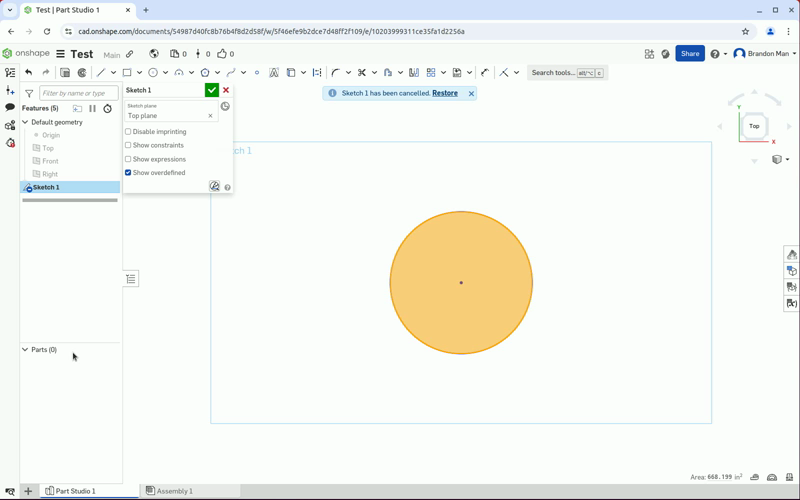
key(shift+e)
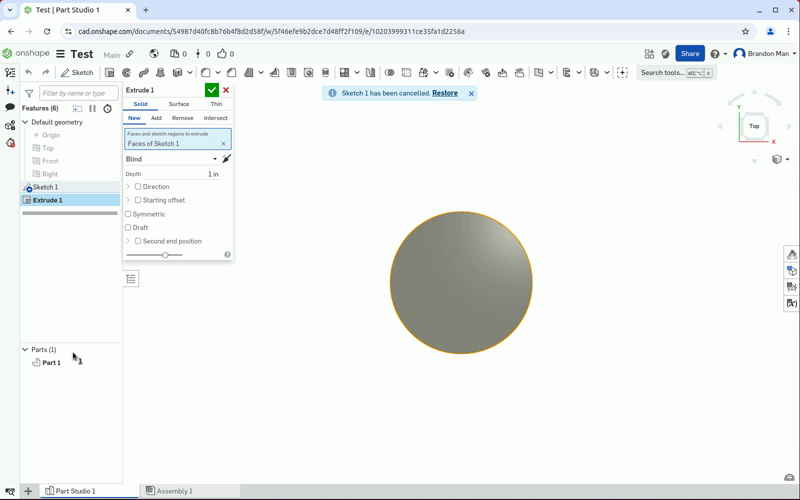
mouse_move(143, 106)
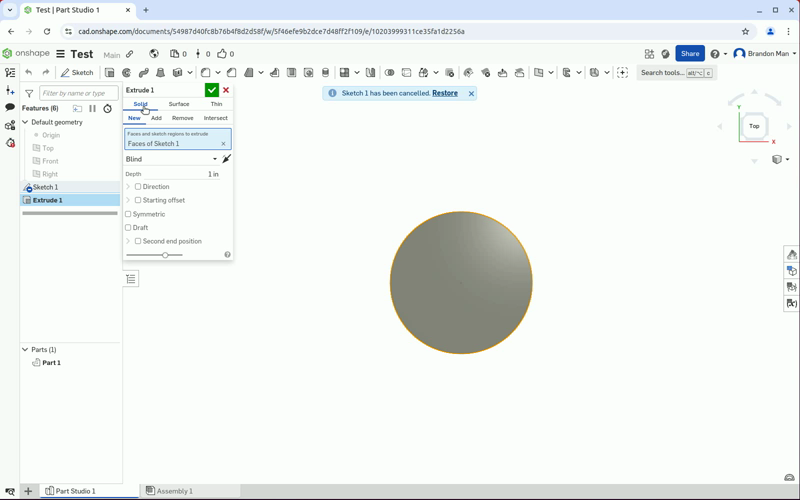
click(143, 106)
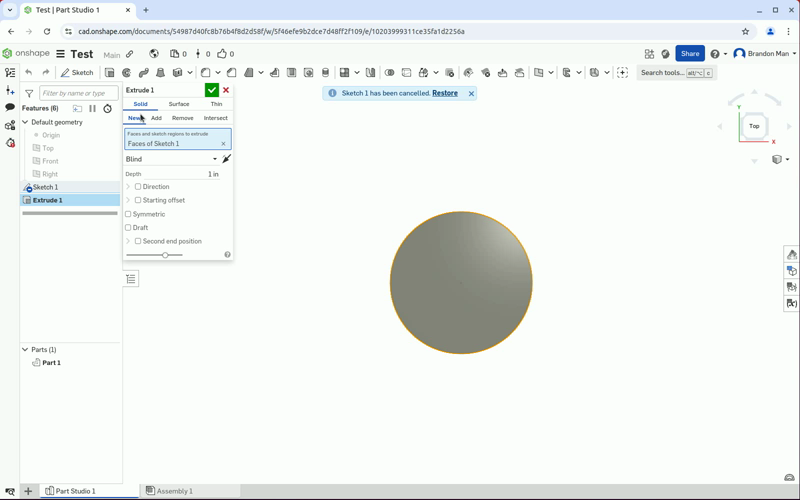
mouse_move(137, 120)
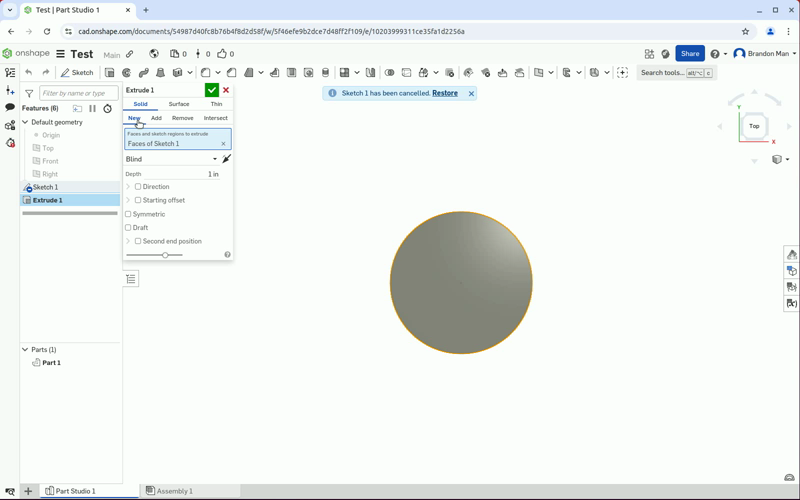
click(137, 120)
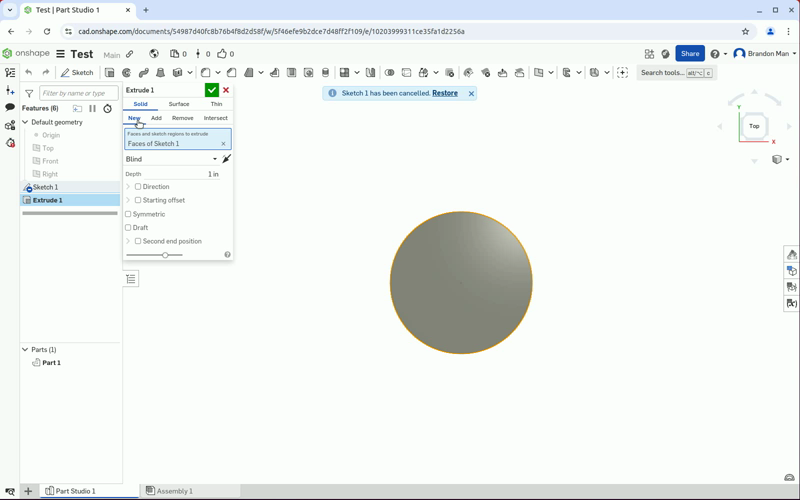
key(tab, 4)
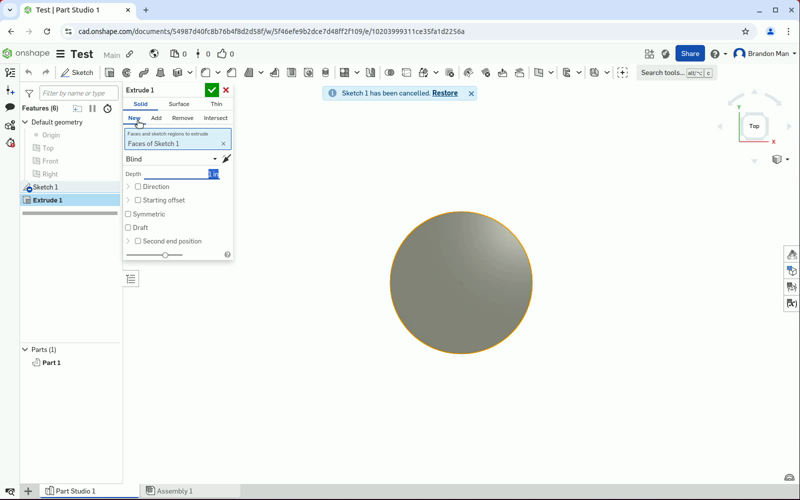
text(7.221)
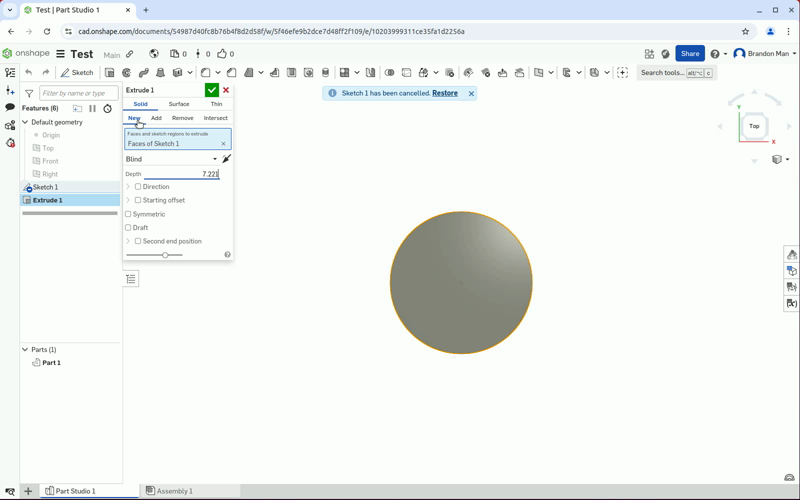
key(enter)
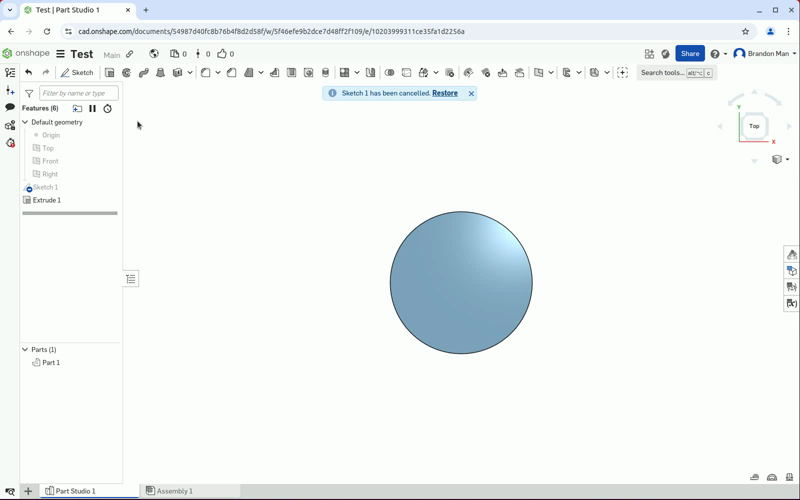
key(shift+h)
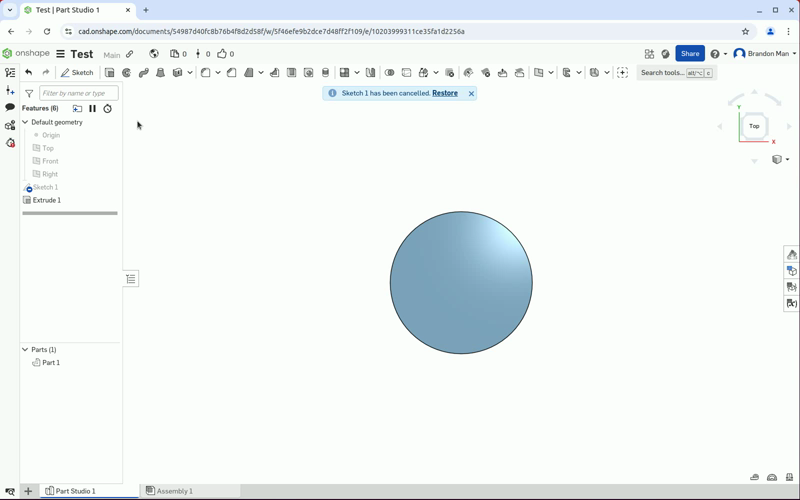
key(shift+h)
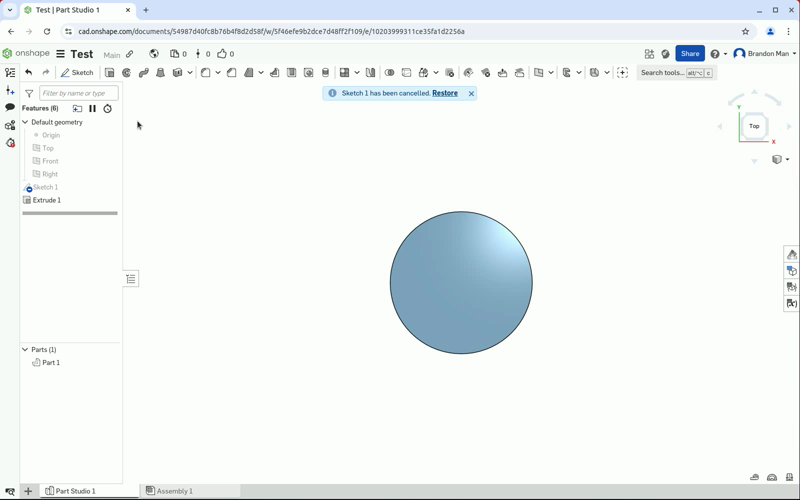
mouse_move(73, 189)
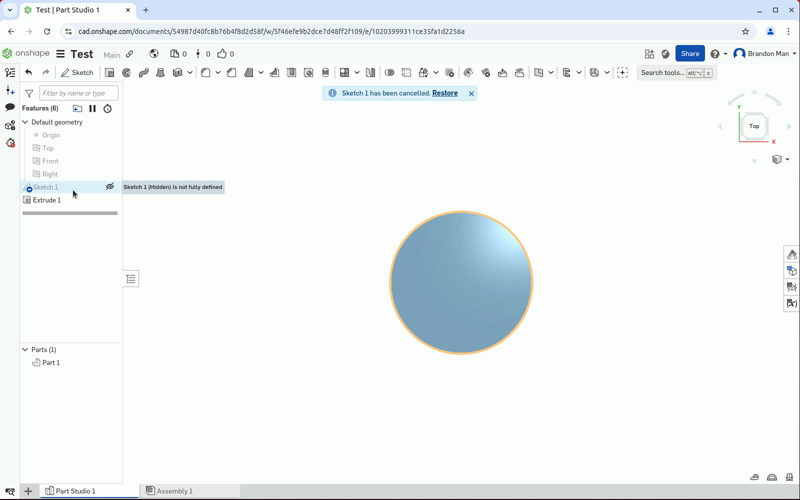
click(73, 189)
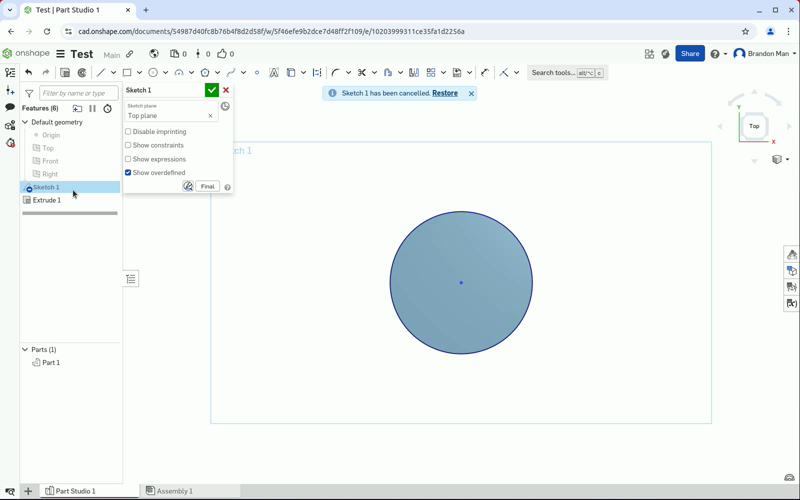
mouse_move(229, 92)
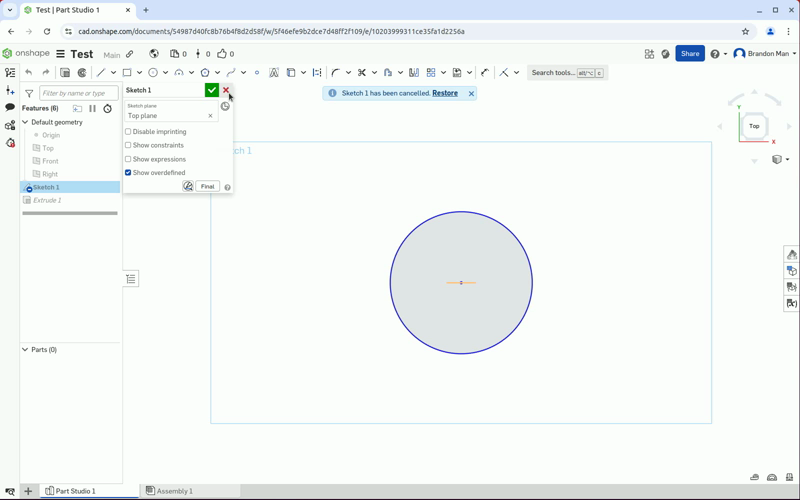
click(229, 92)
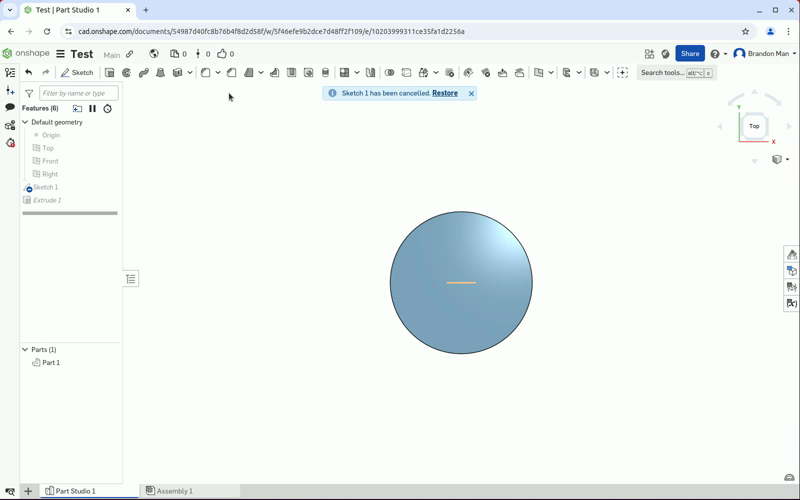
mouse_move(541, 75)
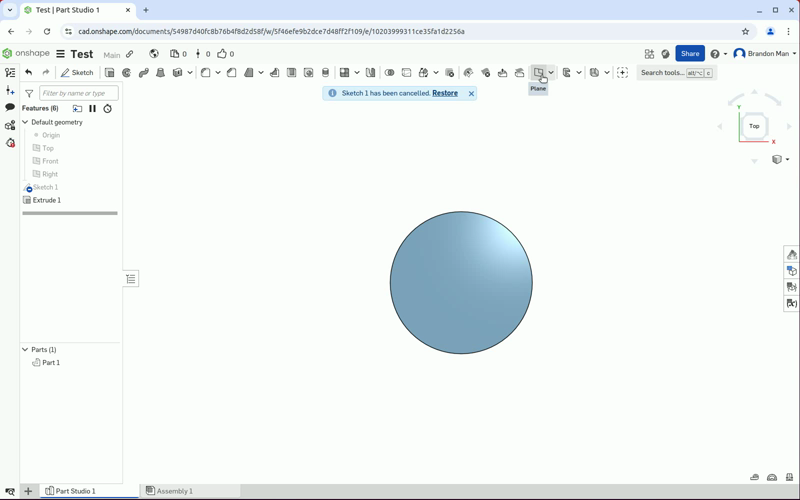
click(541, 75)
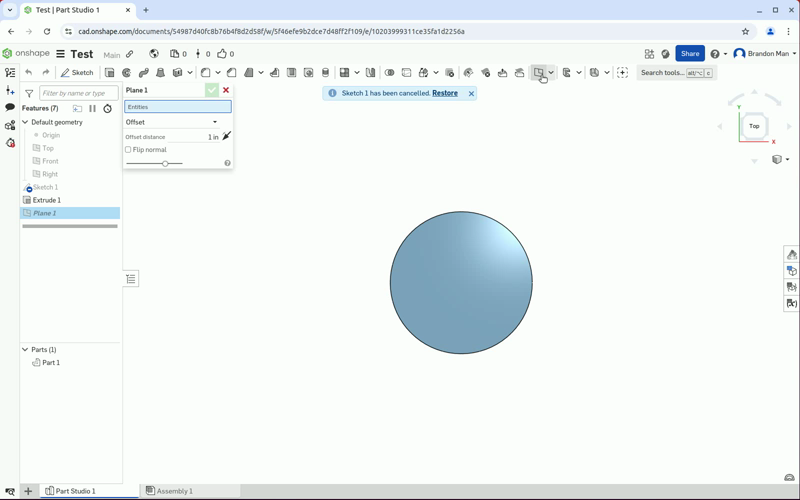
mouse_move(73, 150)
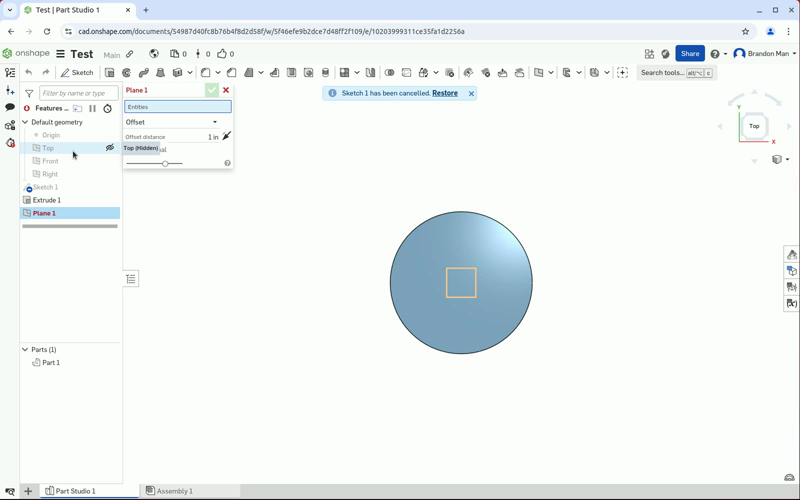
click(73, 150)
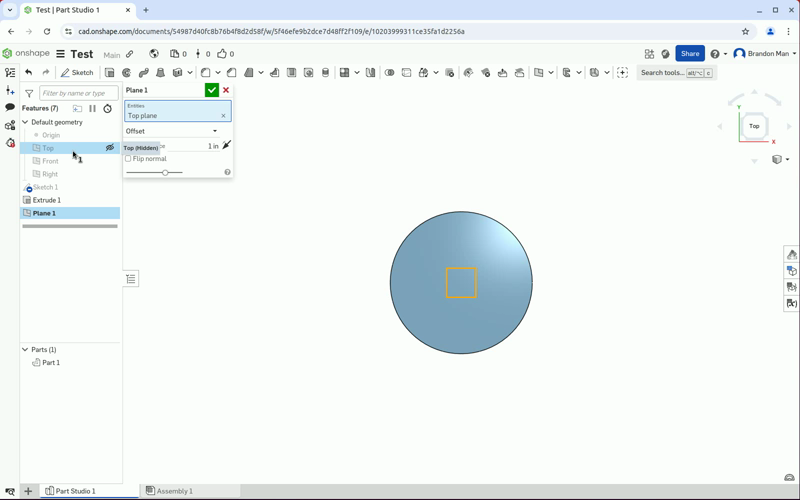
key(tab, 2)
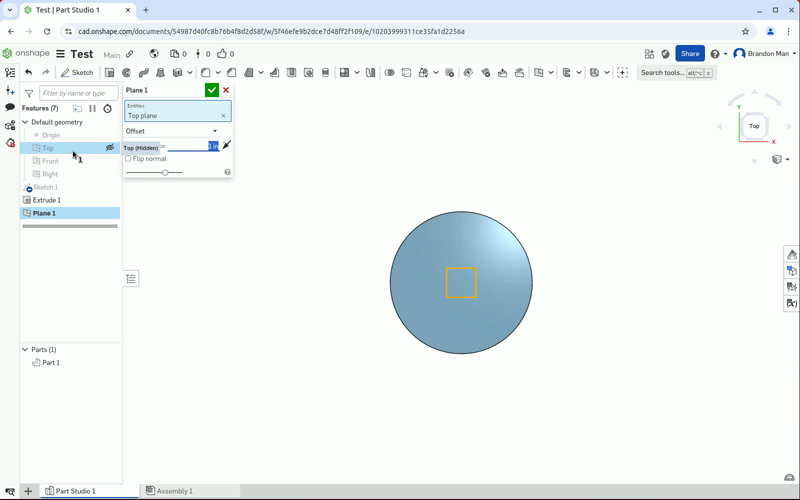
text(7.21)
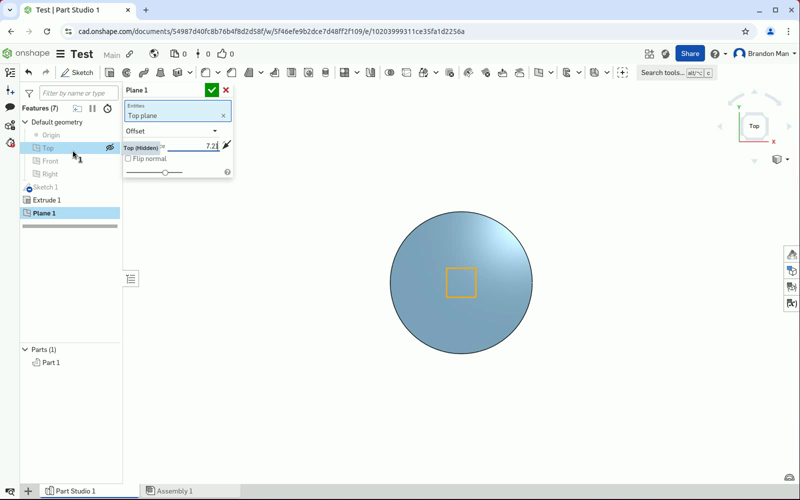
key(enter, 2)
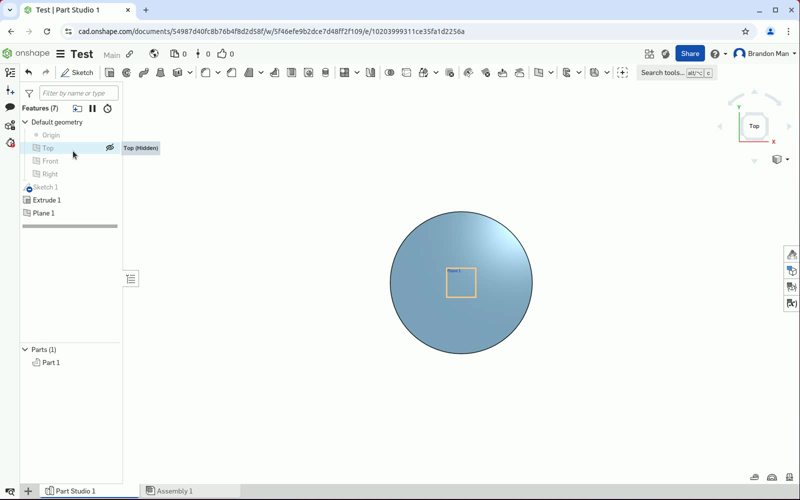
key(shift+s)
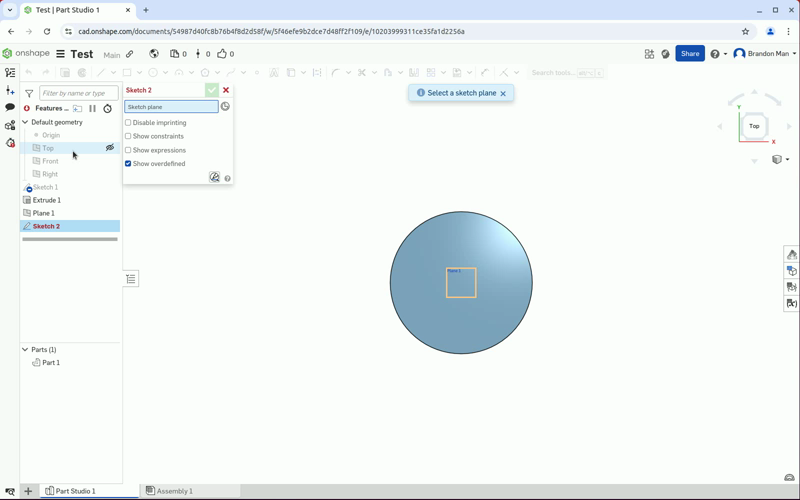
mouse_move(73, 215)
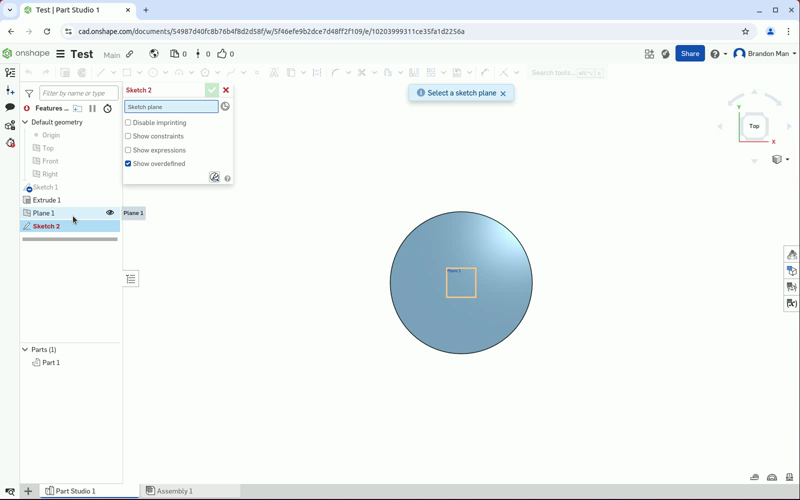
click(73, 215)
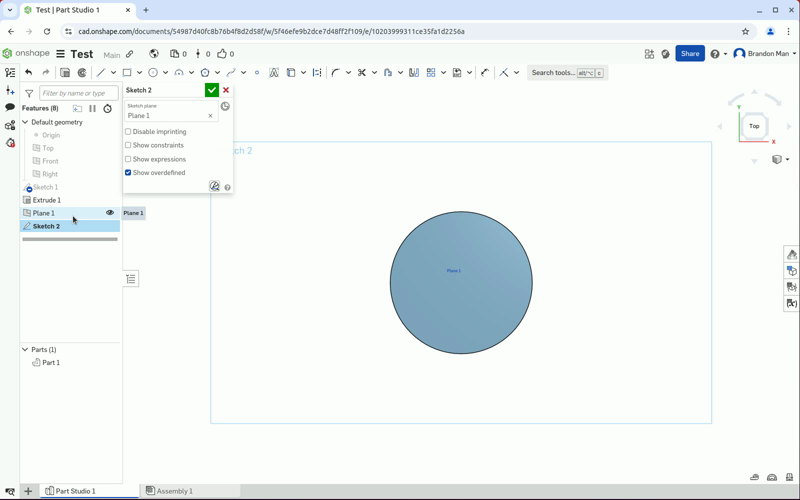
mouse_move(73, 352)
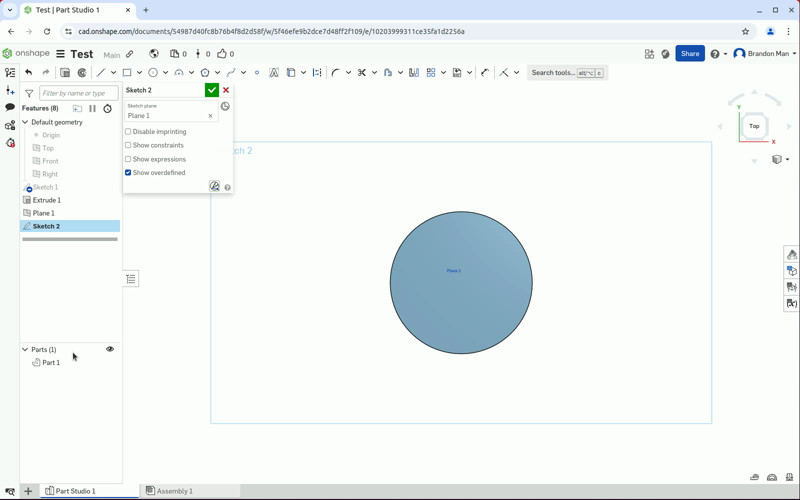
key(y)
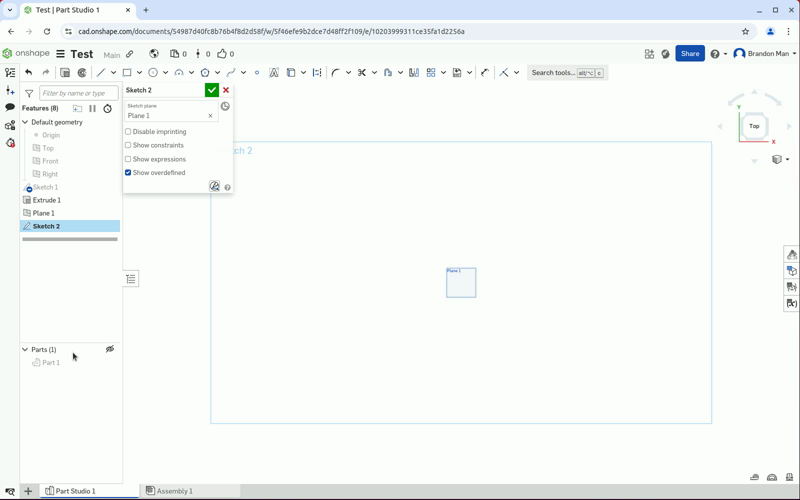
key(c)
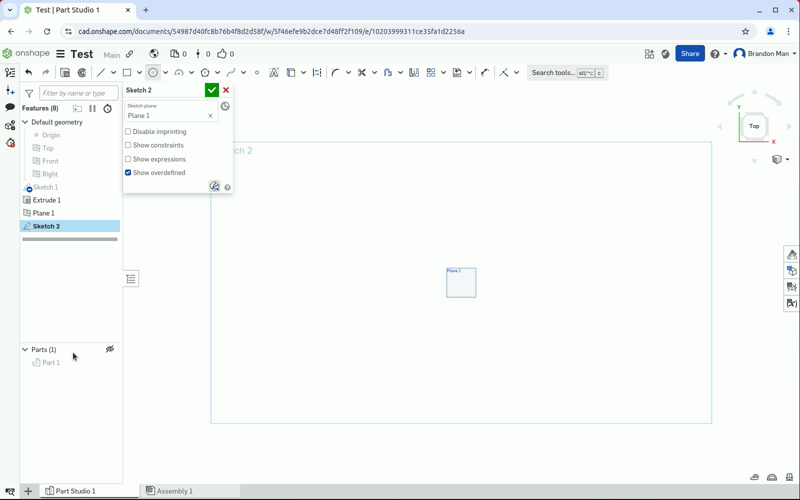
key_down(shift)
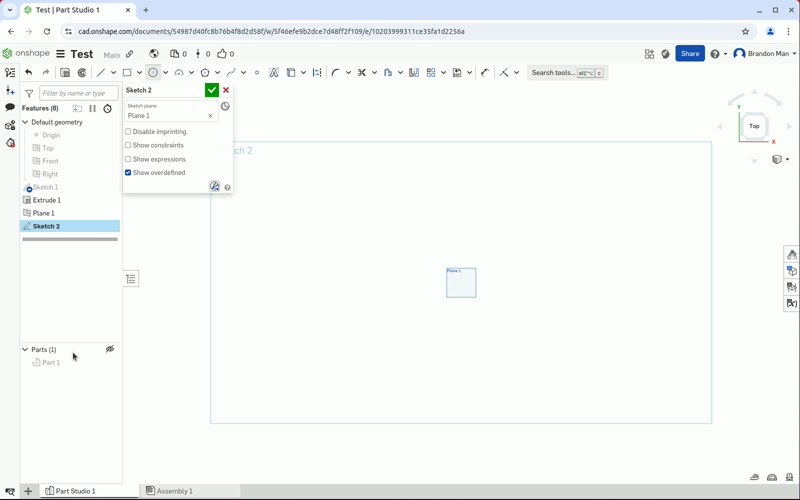
mouse_move(461, 282)
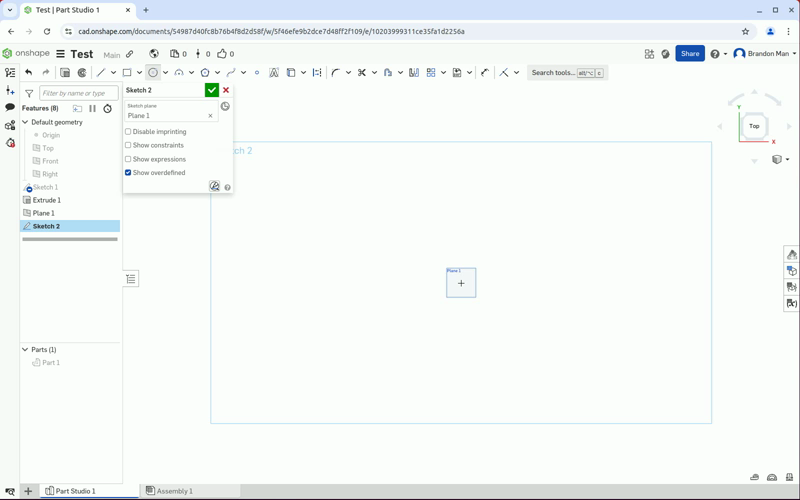
click(461, 282)
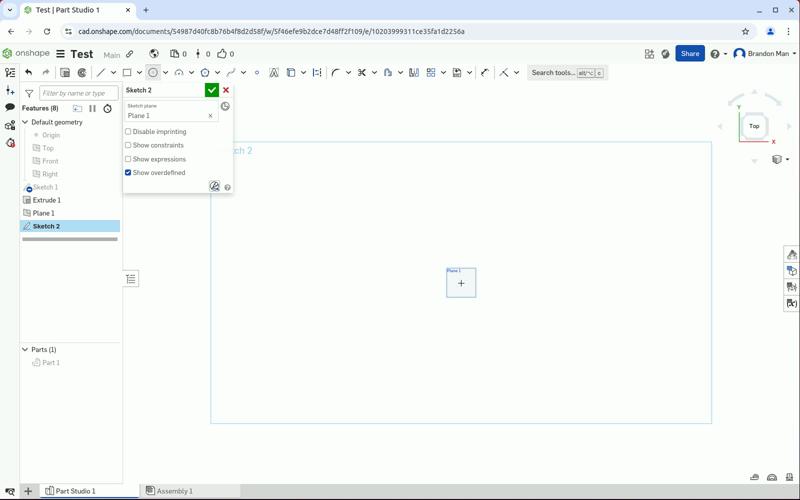
key_up(shift)
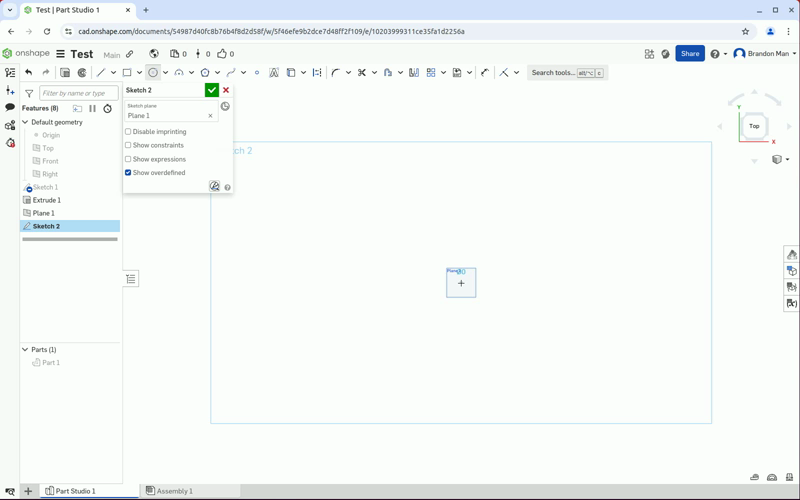
mouse_move(520, 282)
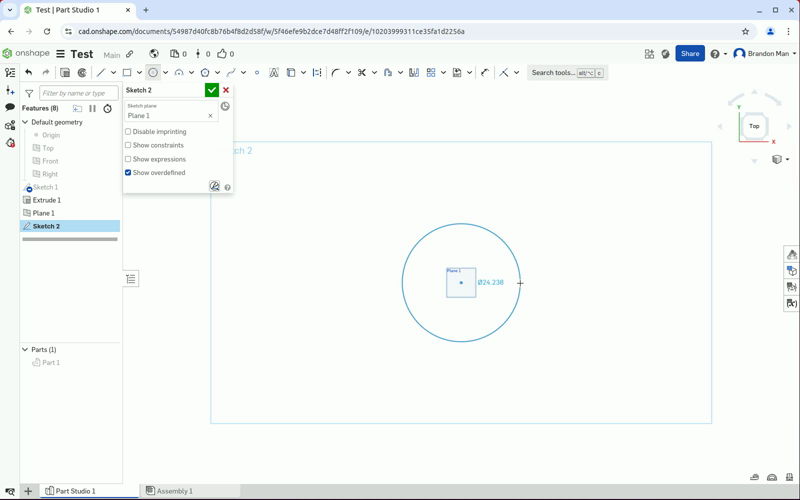
click(520, 282)
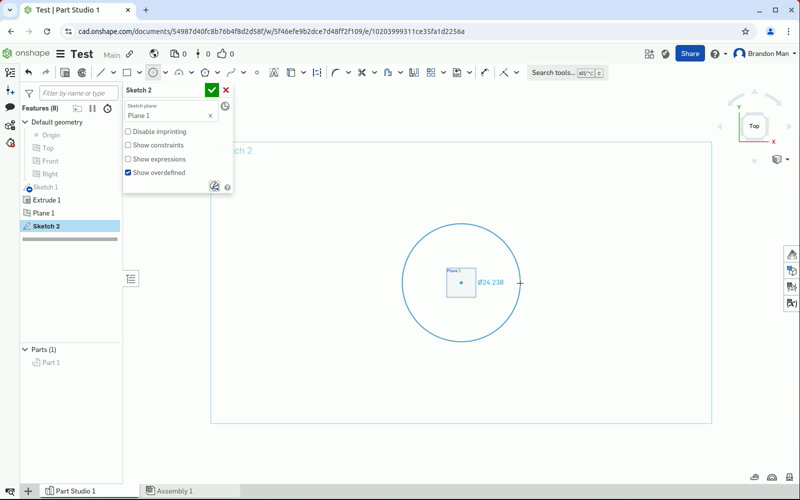
key(esc)
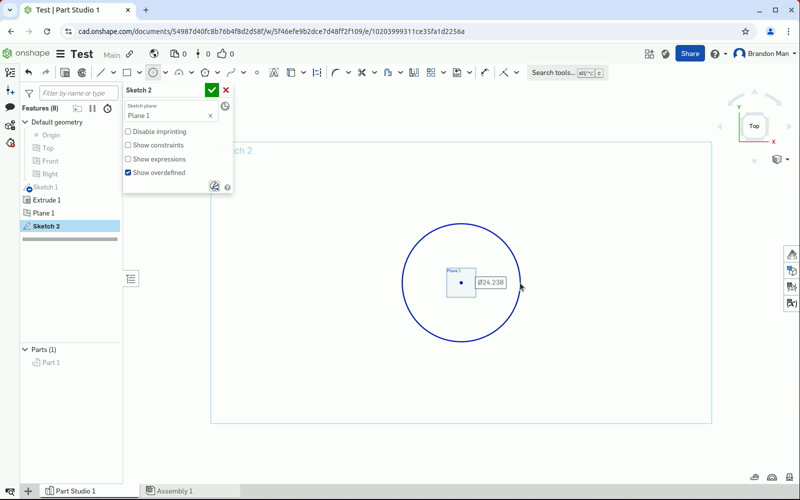
mouse_move(498, 269)
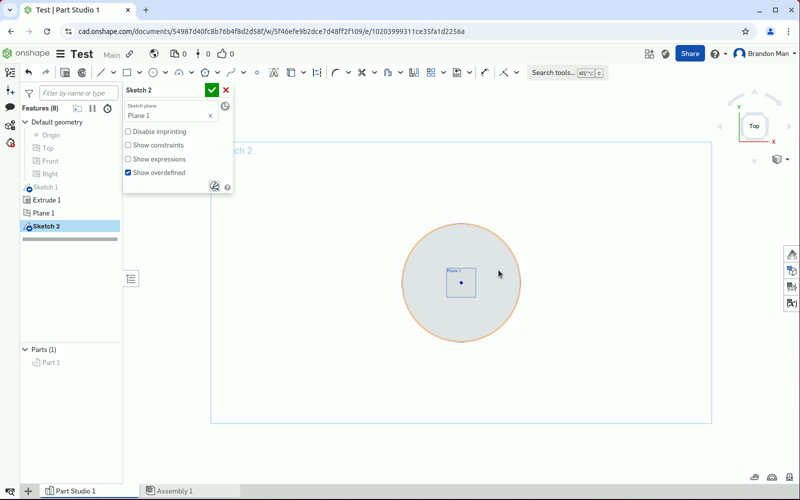
click(498, 269)
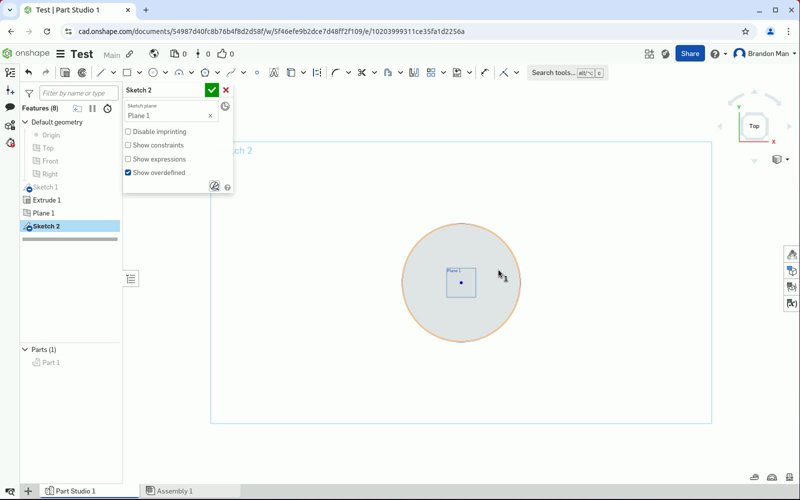
mouse_move(73, 352)
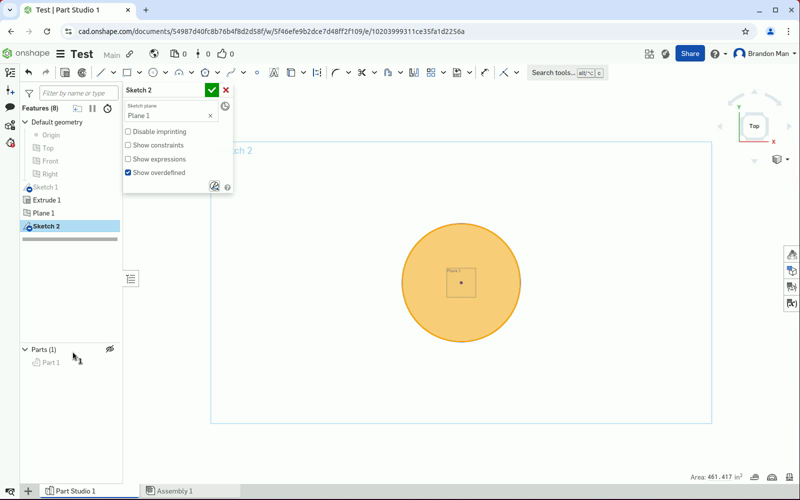
key(shift+y)
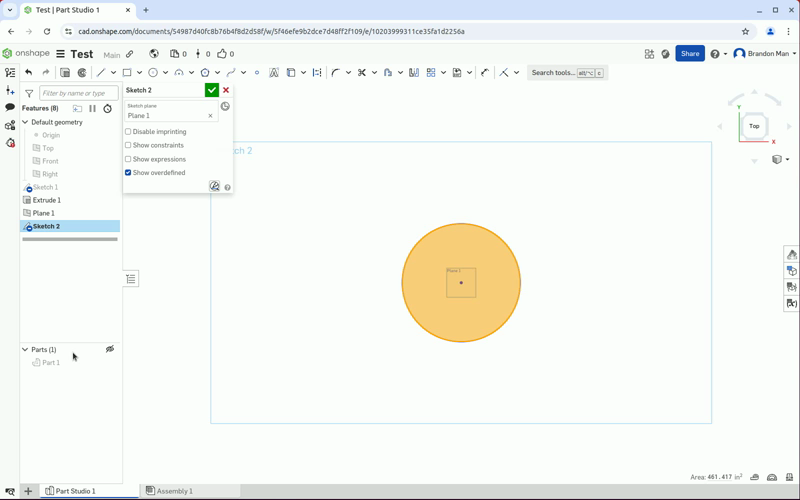
key(shift+e)
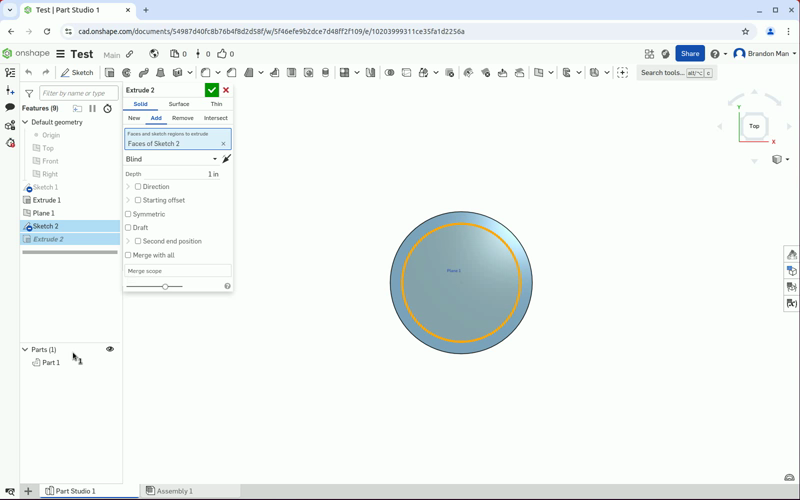
mouse_move(143, 106)
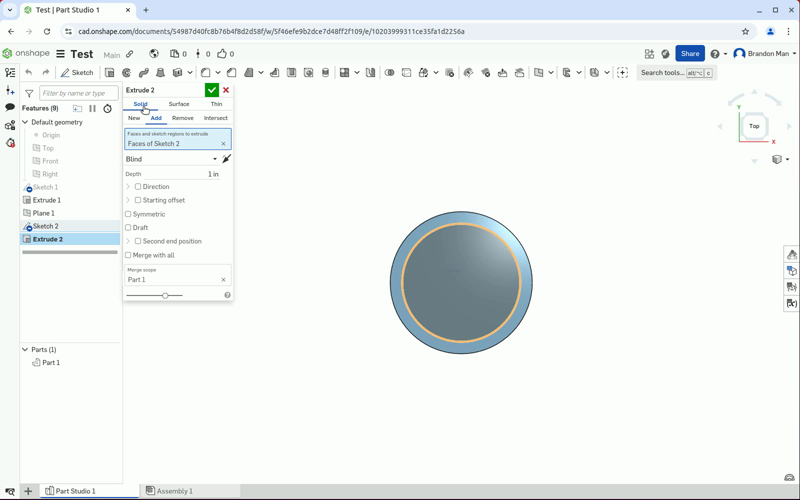
click(143, 106)
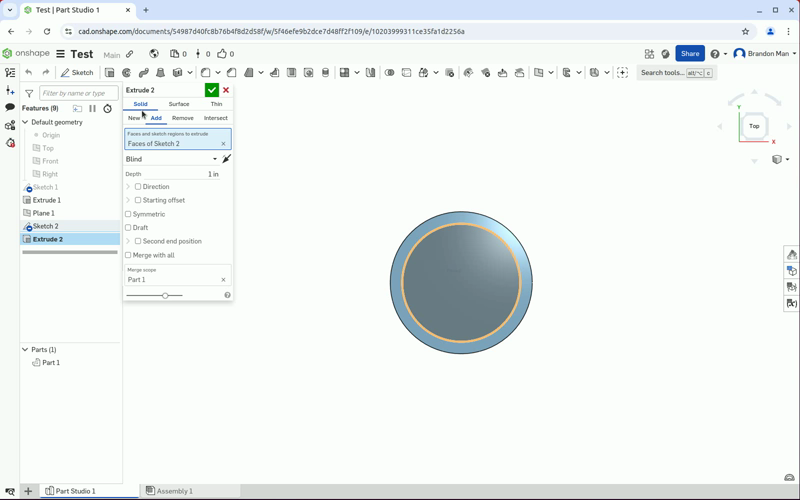
mouse_move(137, 120)
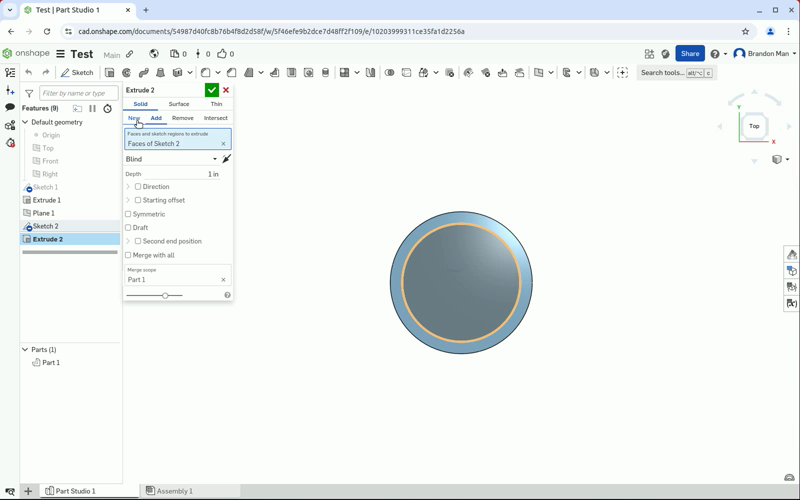
click(137, 120)
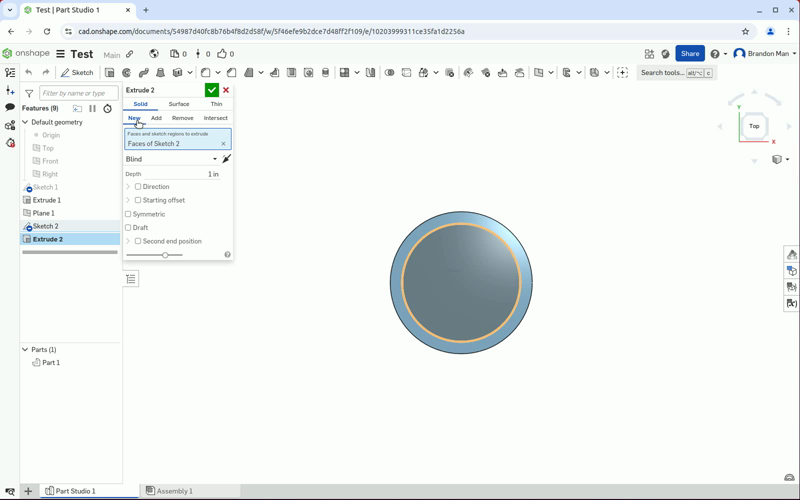
key(tab, 4)
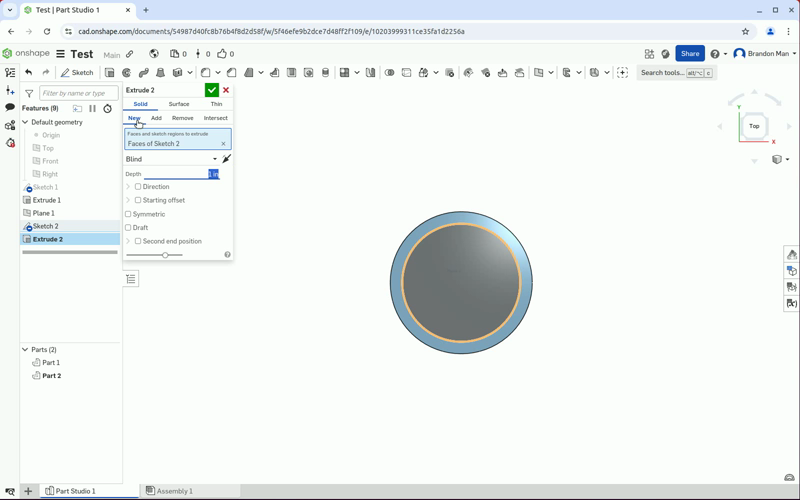
text(7.221)
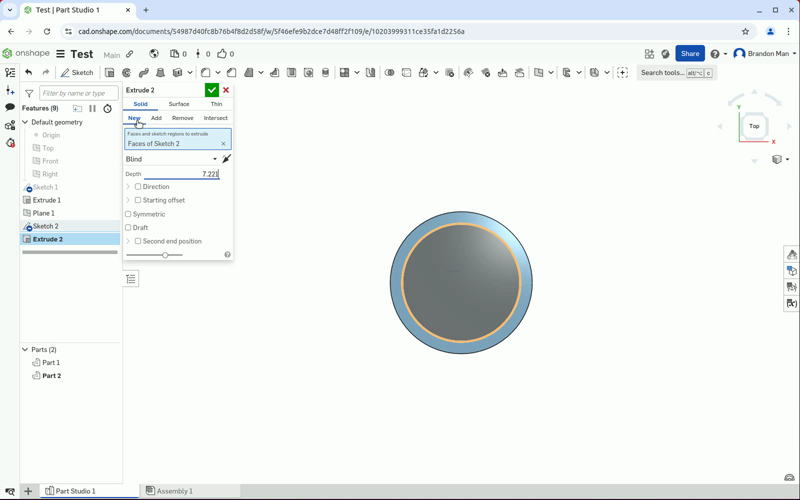
key(enter)
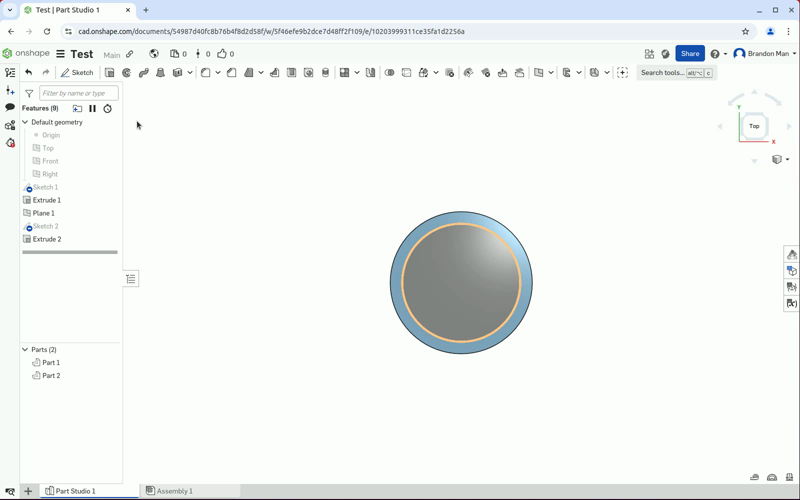
key(shift+h)
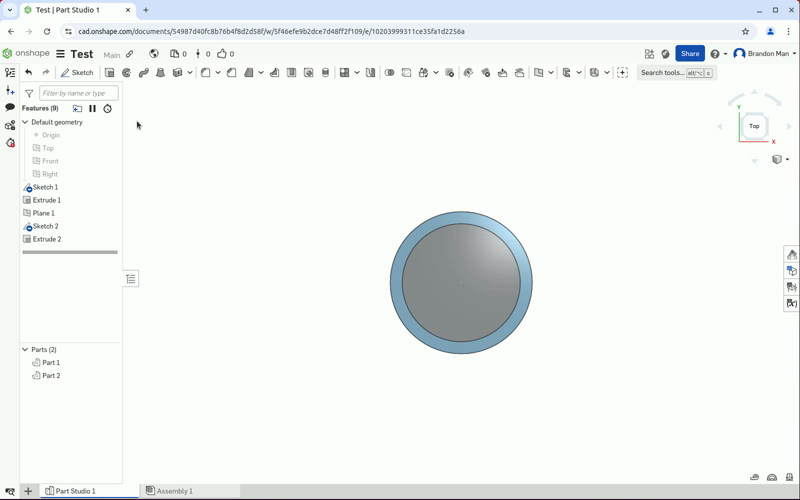
key(shift+h)
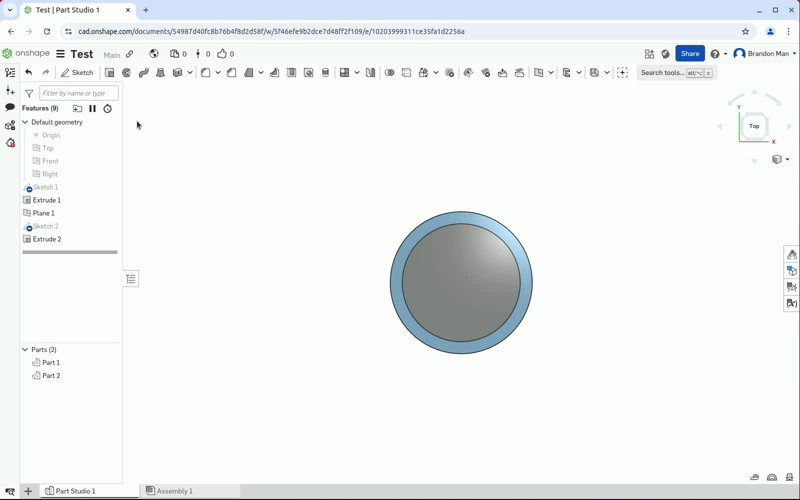
mouse_move(73, 189)
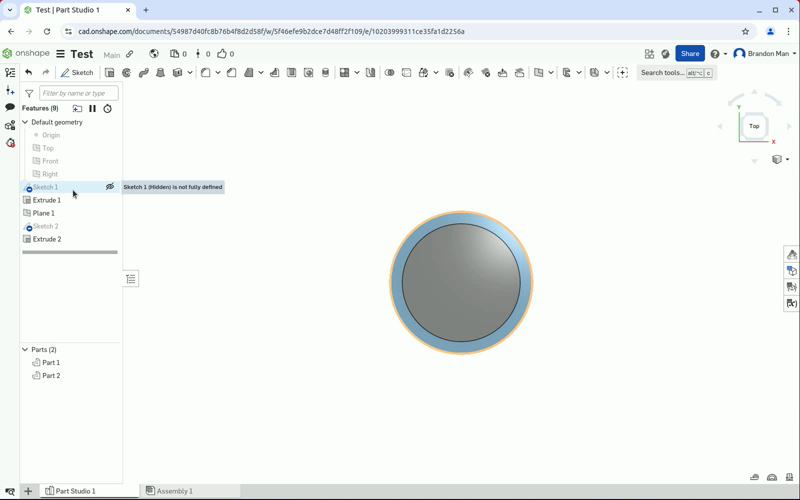
click(73, 189)
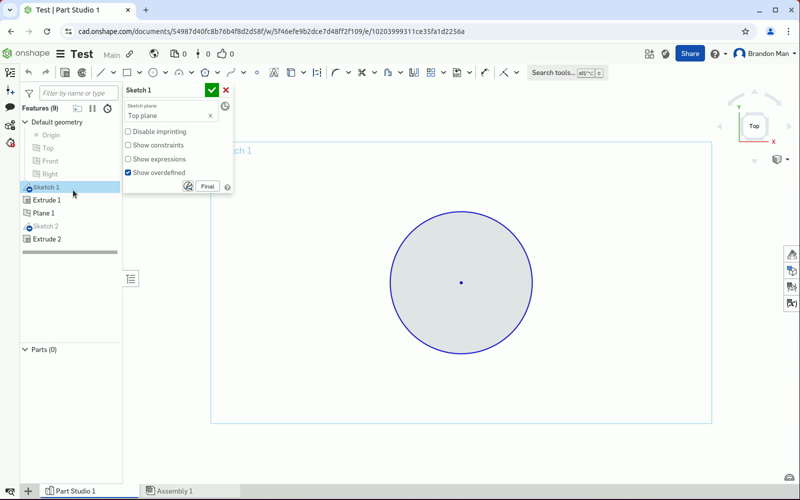
mouse_move(229, 92)
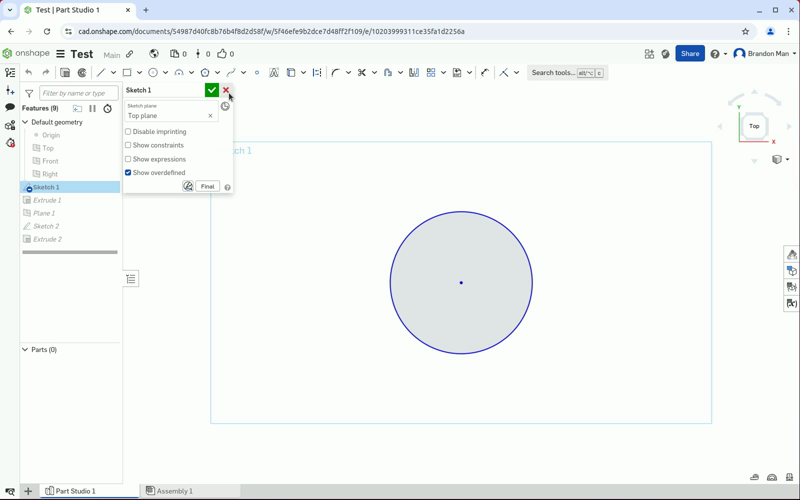
click(229, 92)
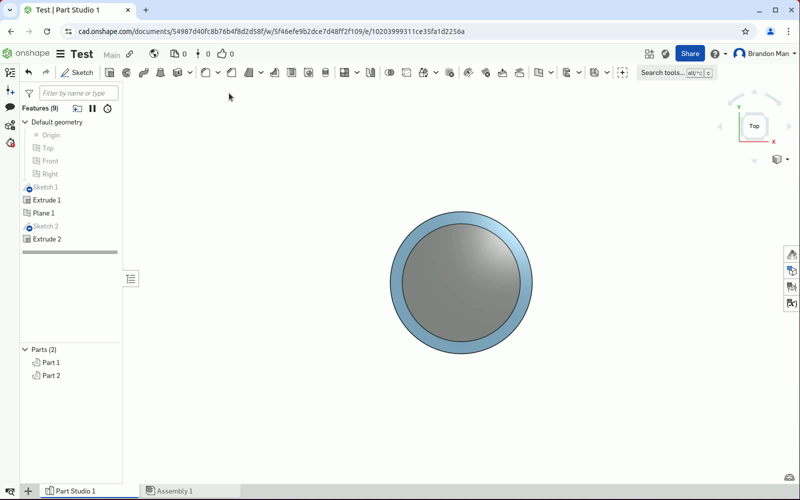
mouse_move(541, 75)
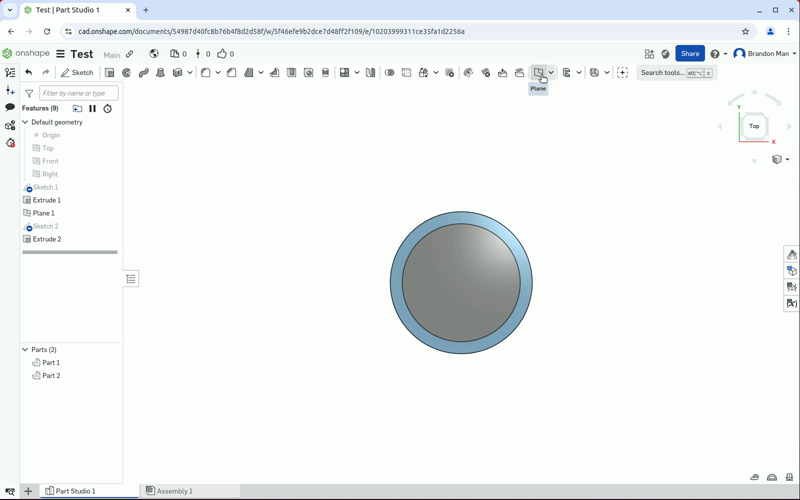
click(541, 75)
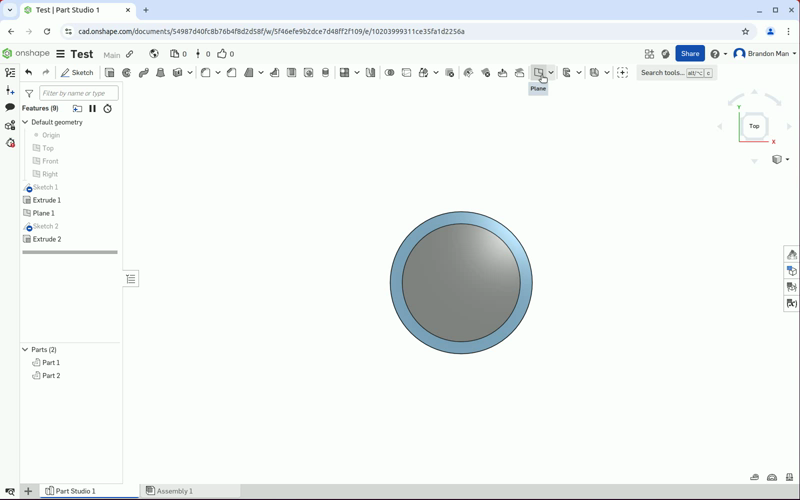
mouse_move(73, 150)
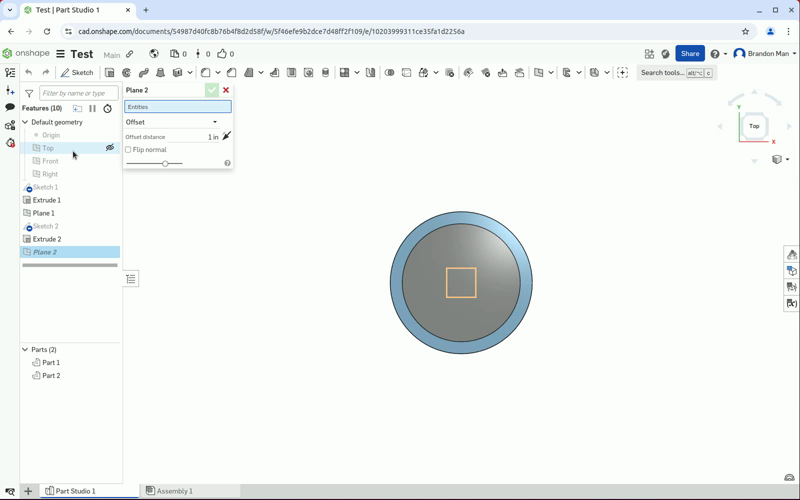
click(73, 150)
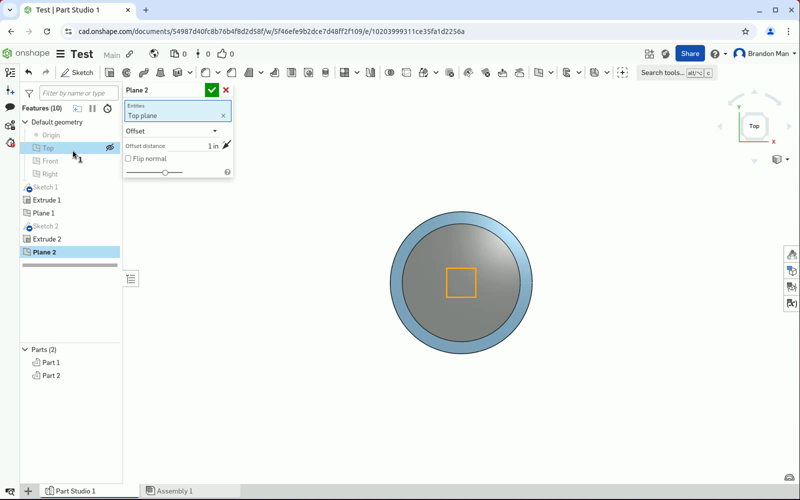
key(tab, 2)
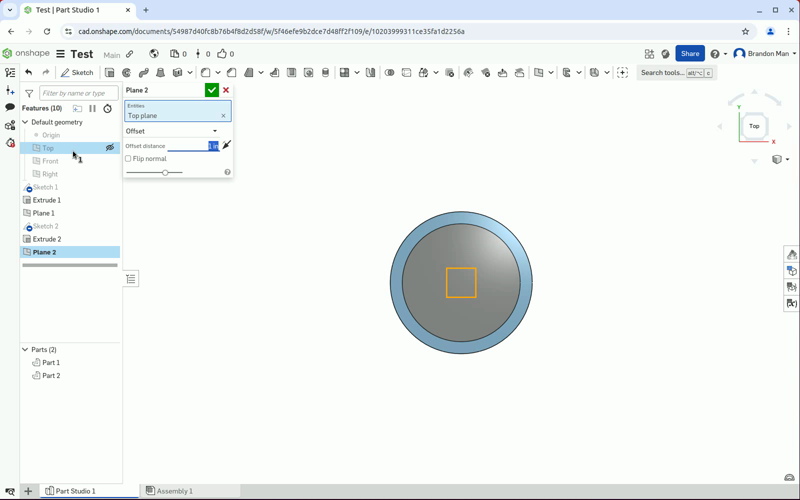
text(14.45)
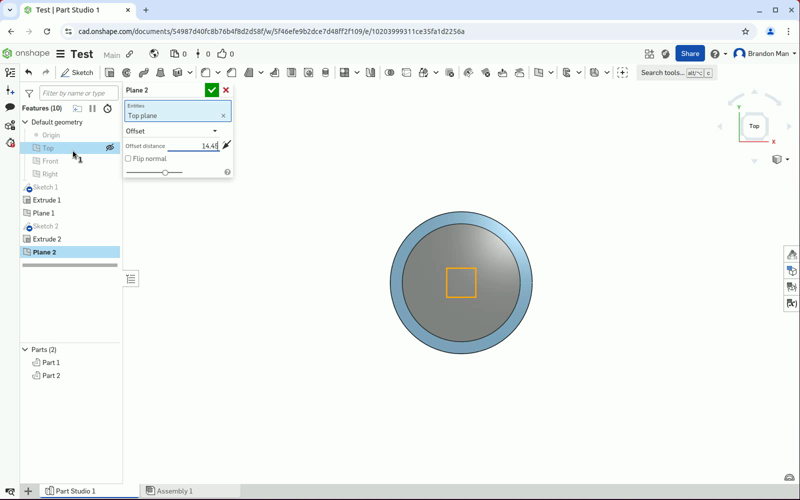
key(enter, 2)
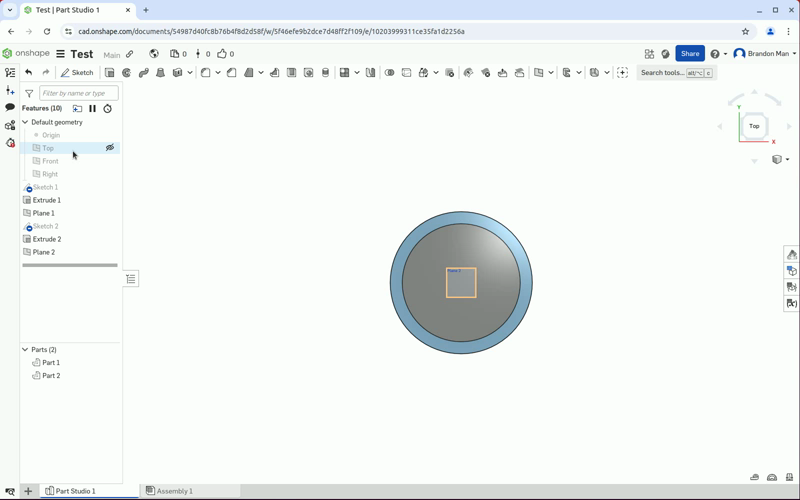
key(shift+s)
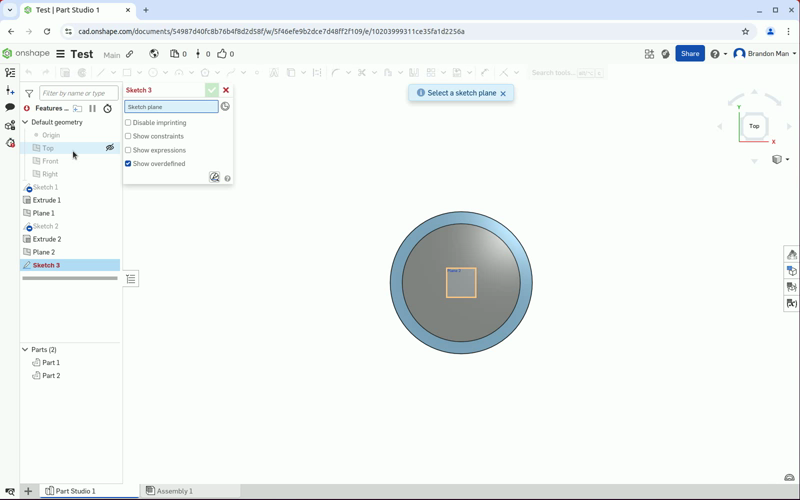
mouse_move(73, 254)
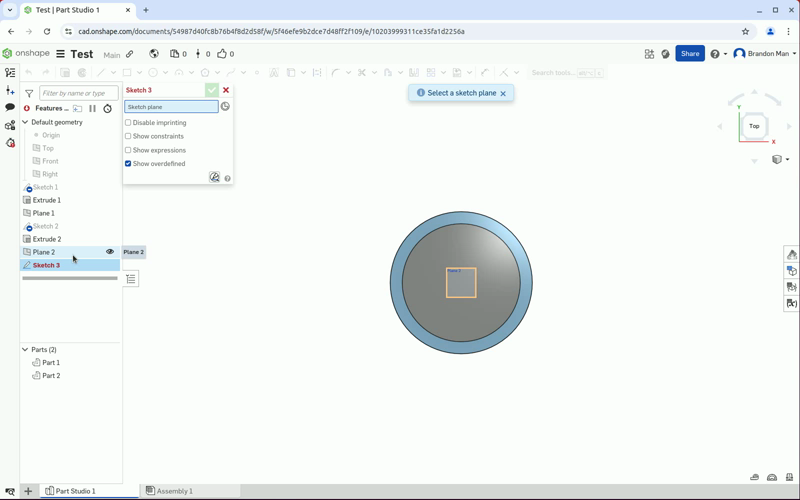
click(73, 254)
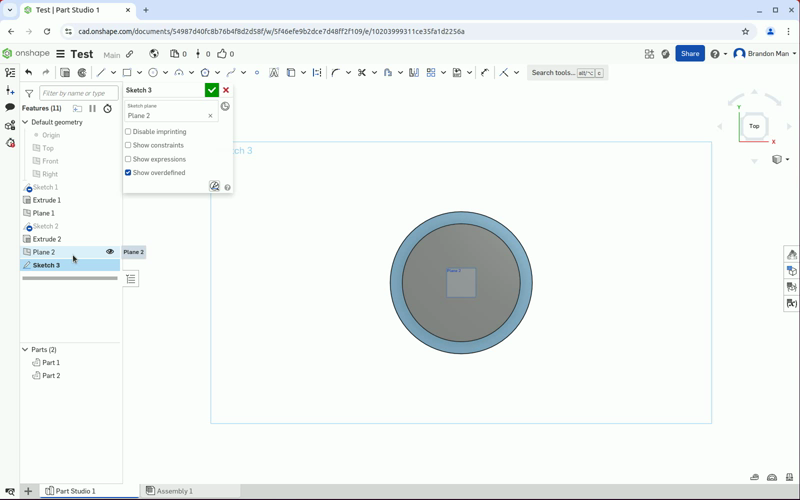
mouse_move(73, 352)
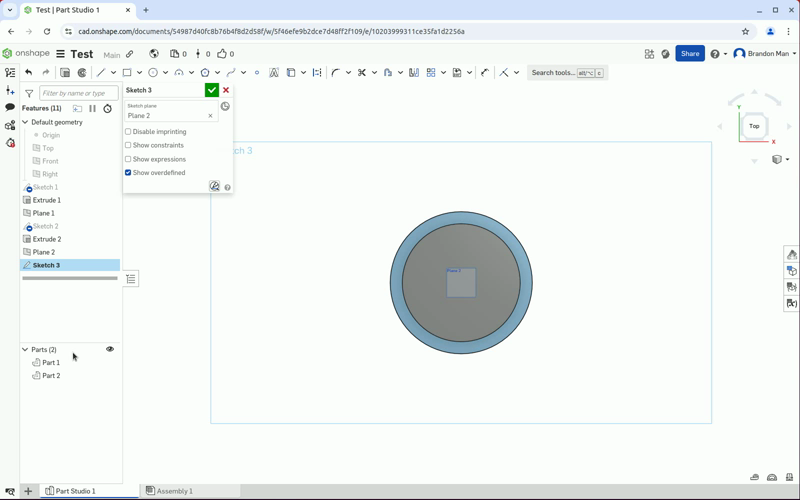
key(y)
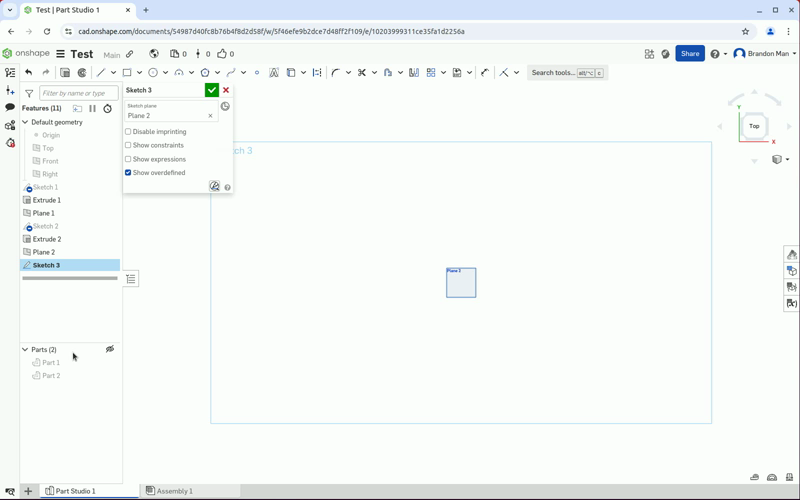
key(c)
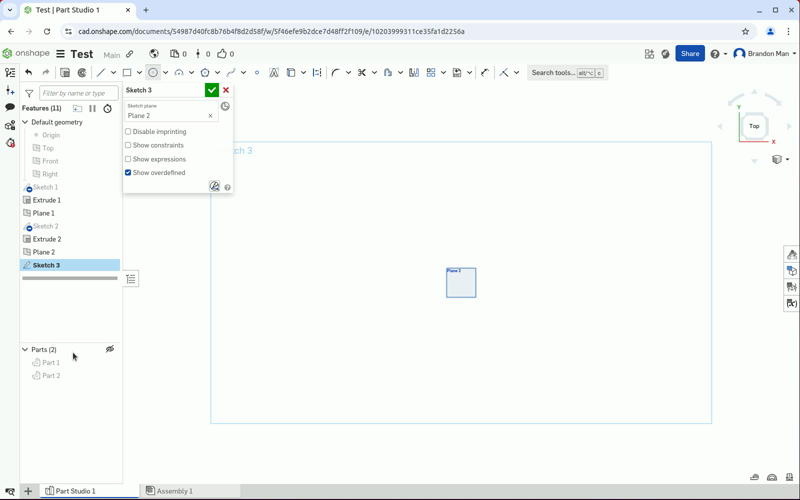
key_down(shift)
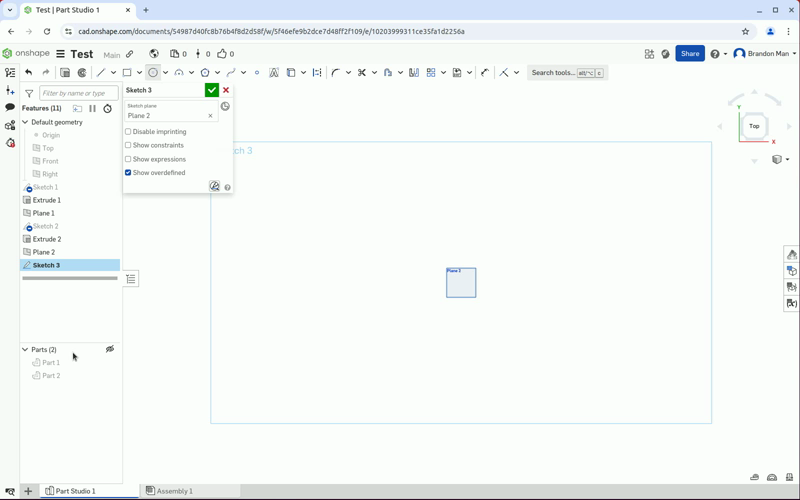
mouse_move(461, 282)
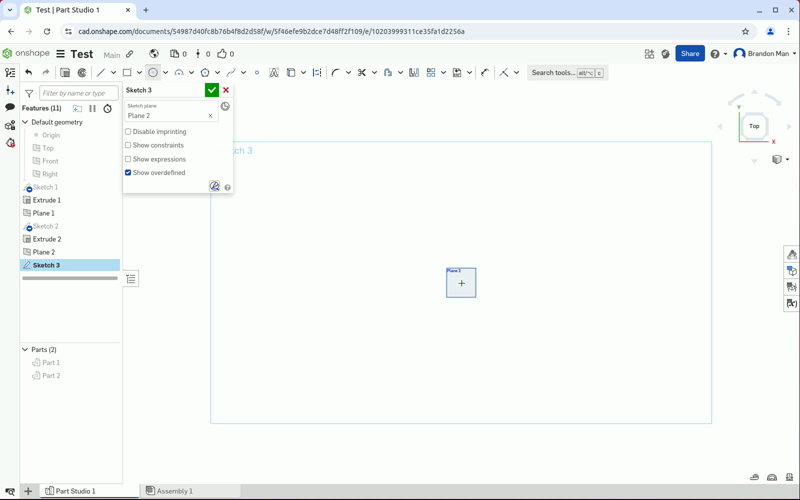
click(461, 282)
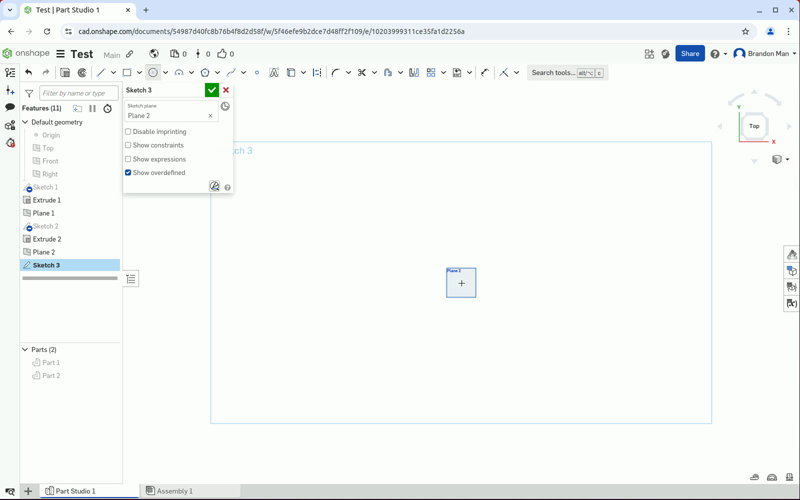
key_up(shift)
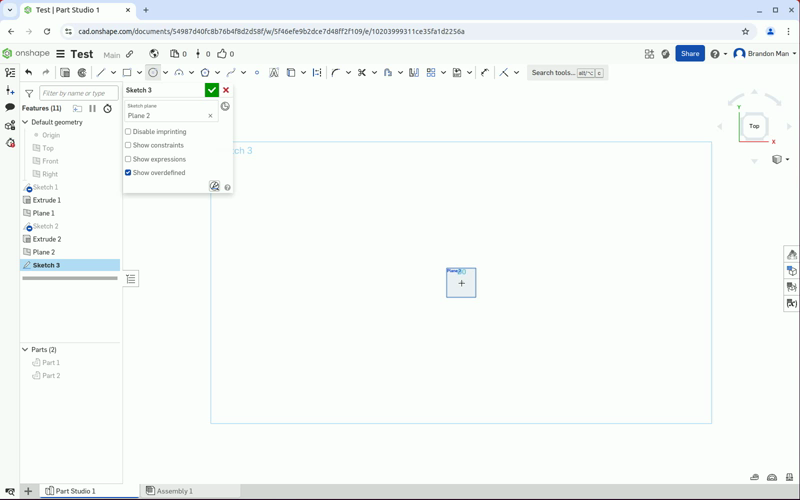
mouse_move(520, 282)
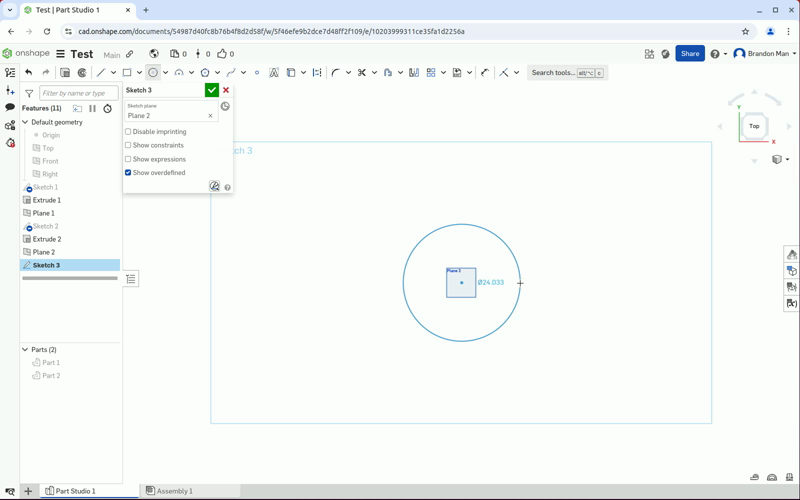
click(520, 282)
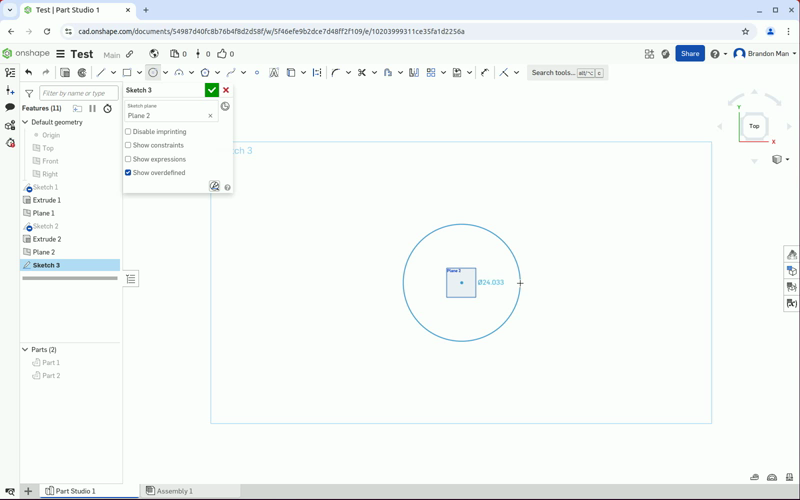
key(esc)
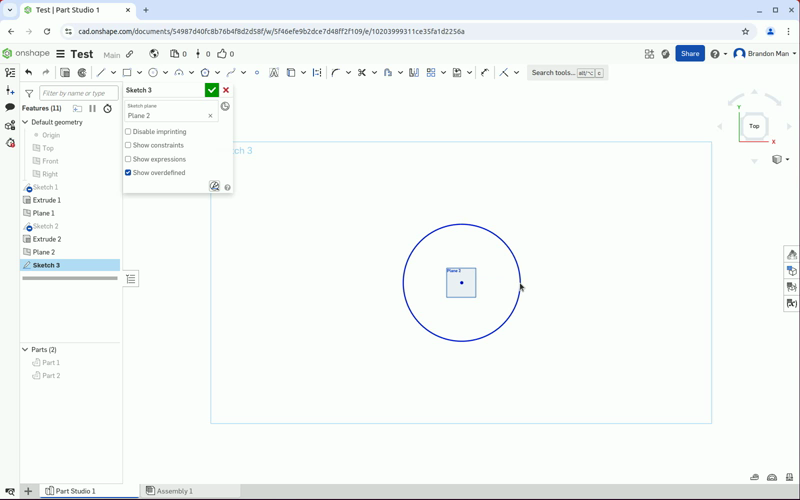
key(c)
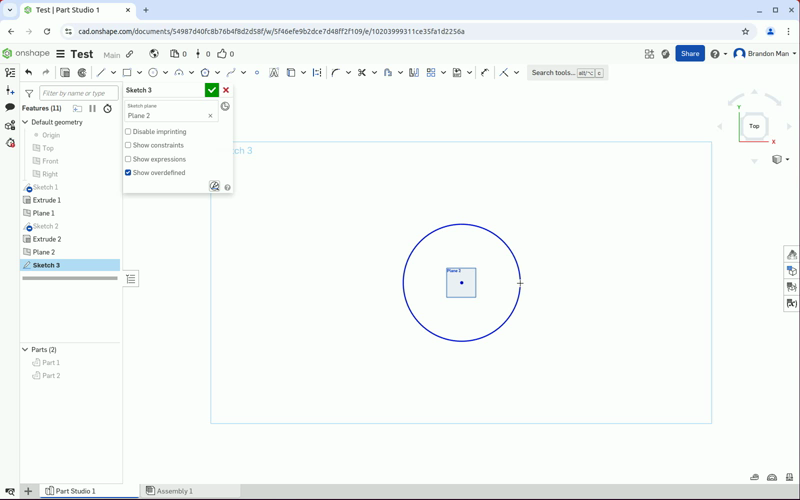
key_down(shift)
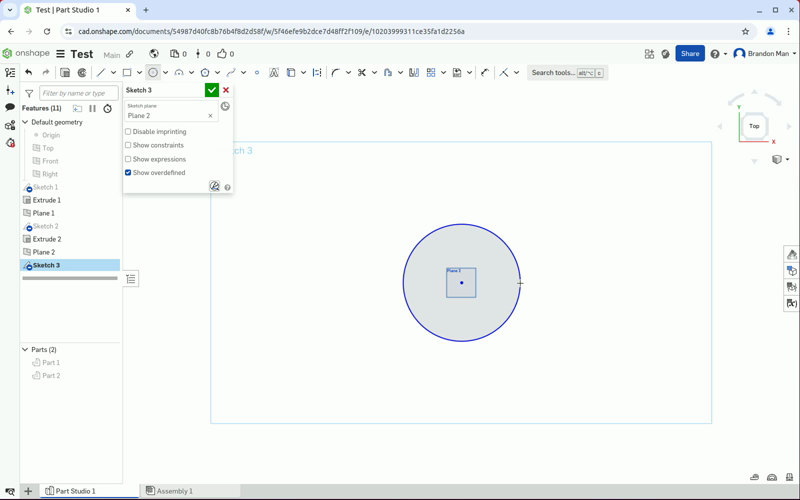
mouse_move(461, 282)
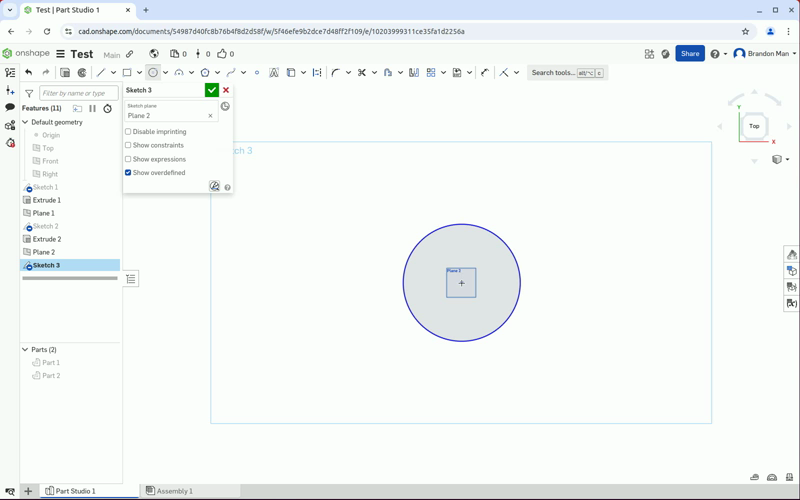
click(461, 282)
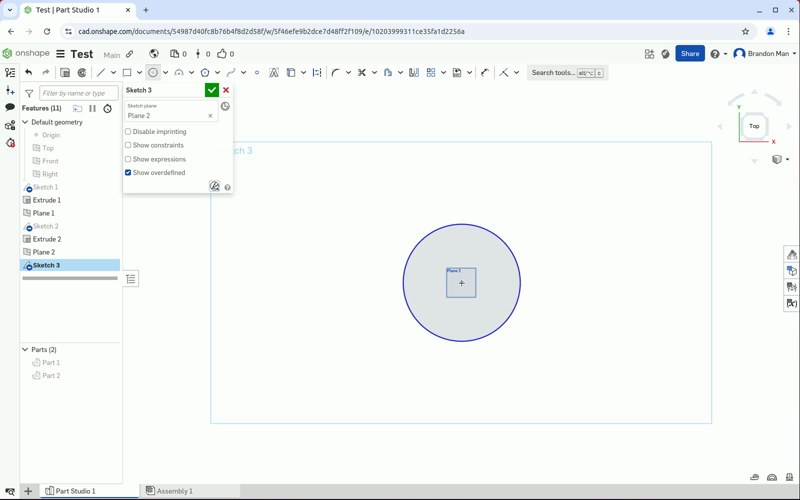
key_up(shift)
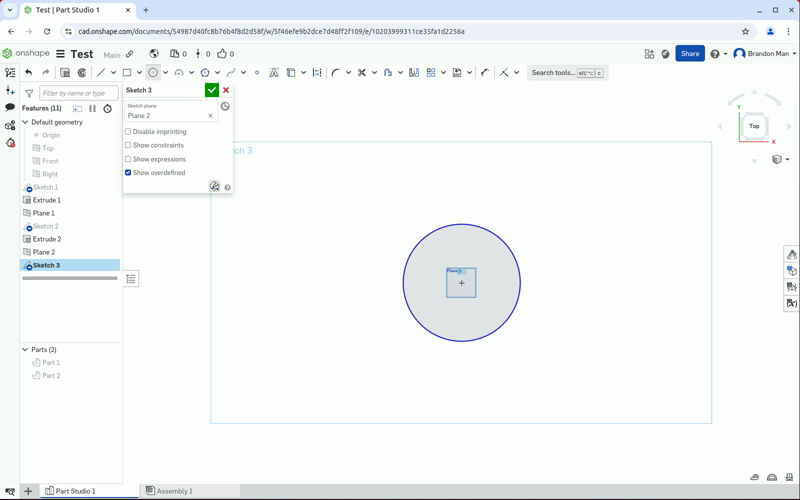
mouse_move(519, 282)
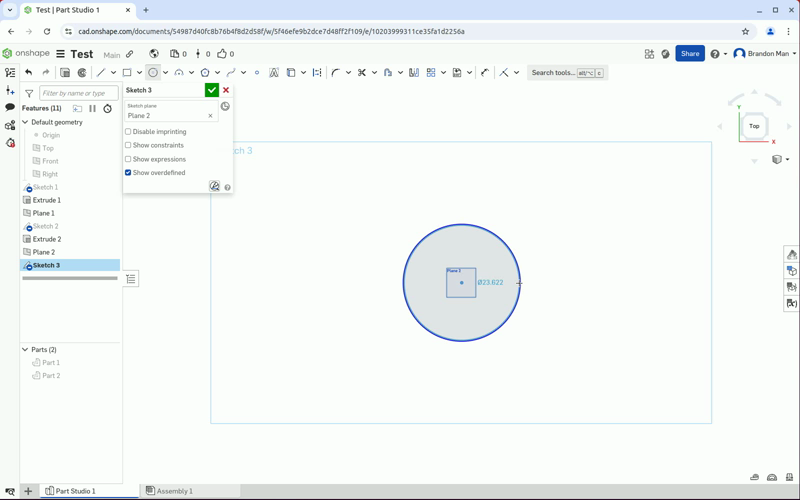
scroll(6)
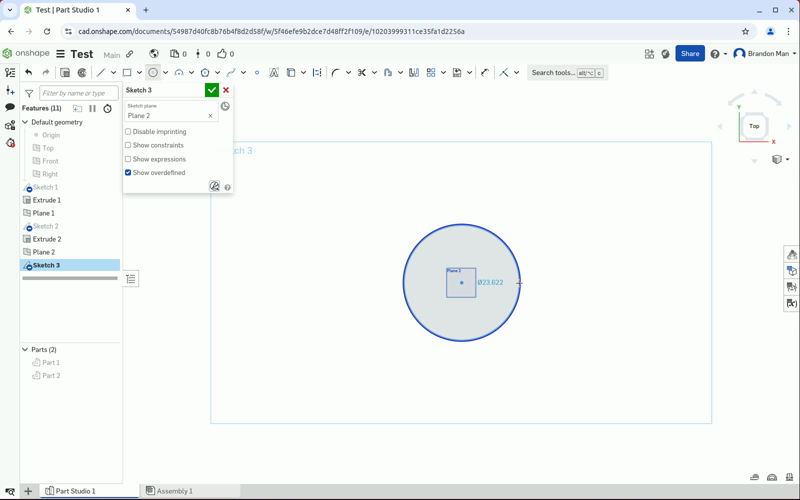
scroll(6)
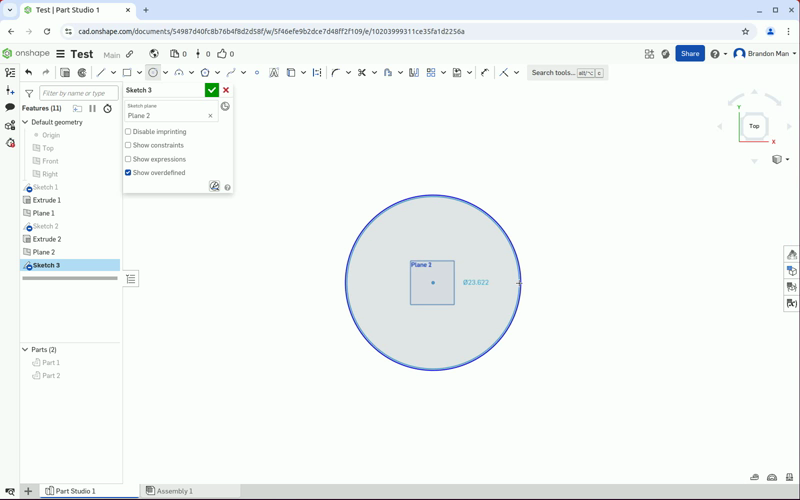
scroll(6)
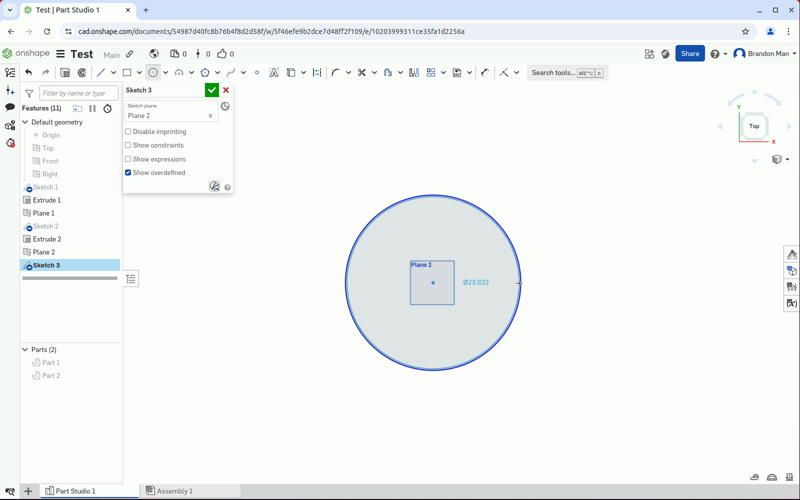
scroll(6)
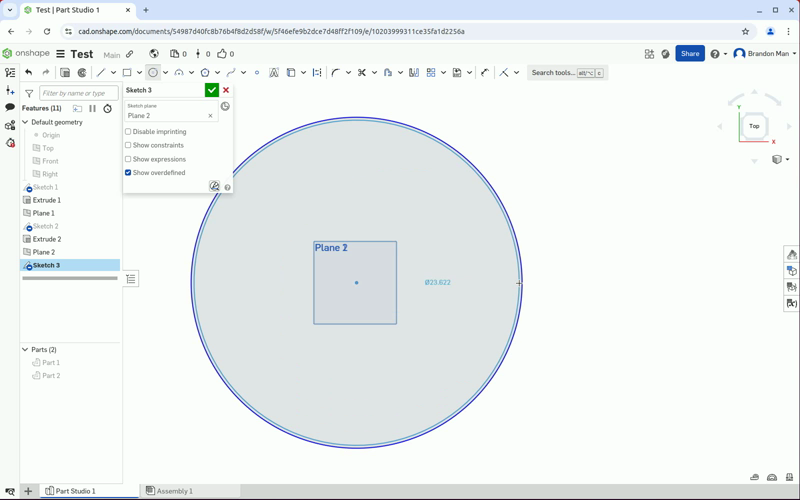
scroll(6)
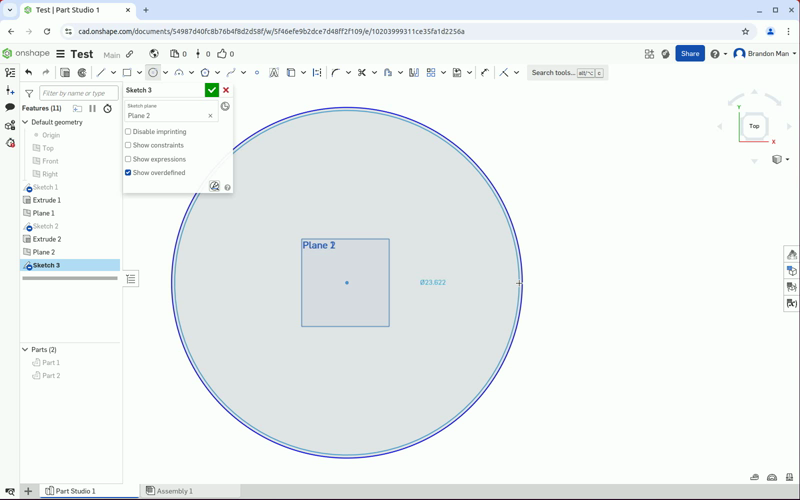
scroll(6)
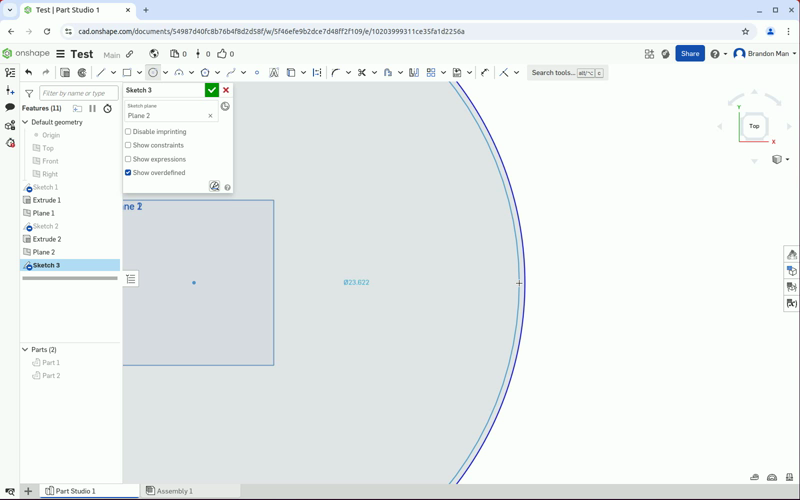
scroll(6)
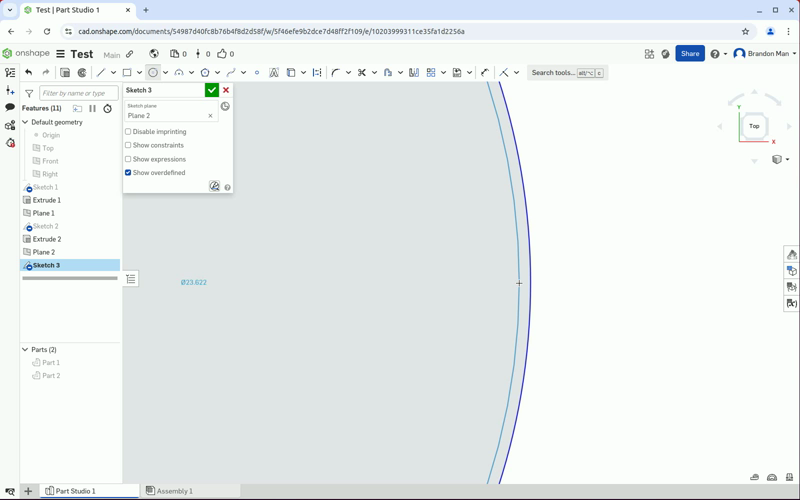
click(519, 282)
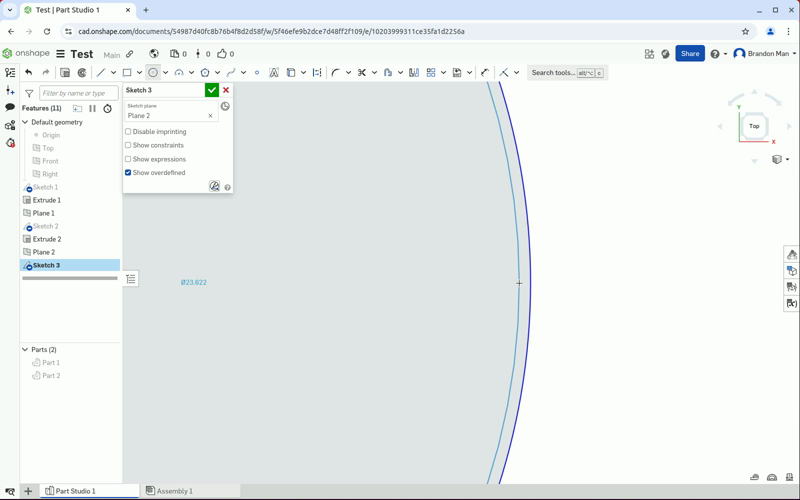
scroll(-6)
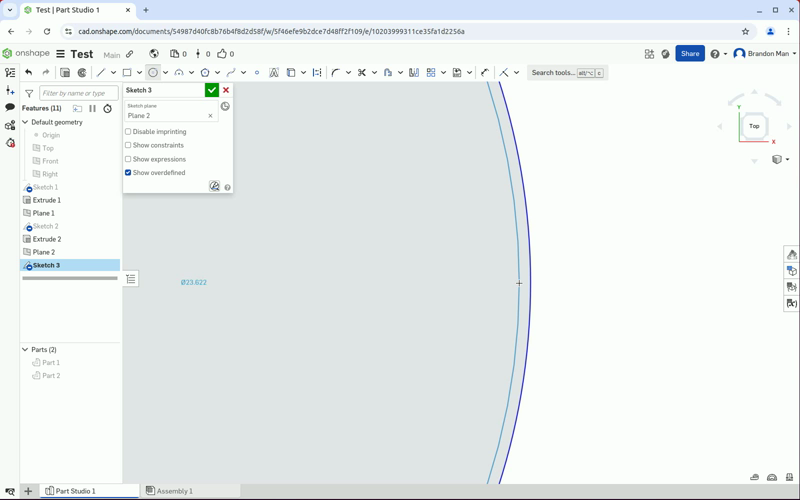
scroll(-6)
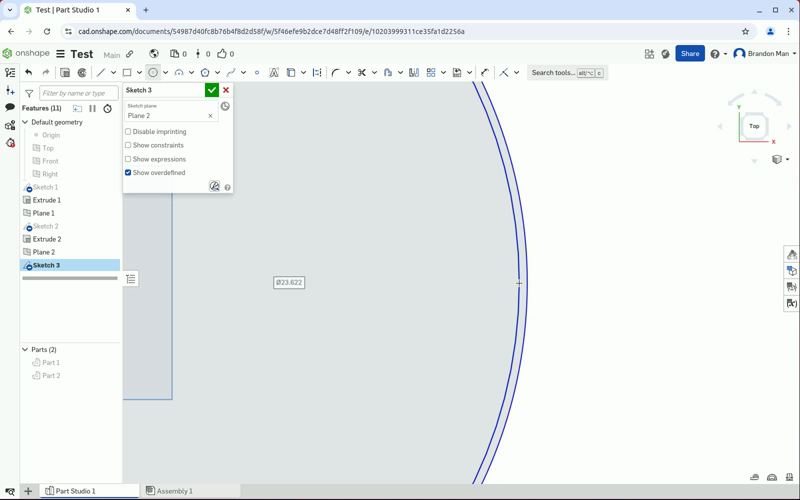
scroll(-6)
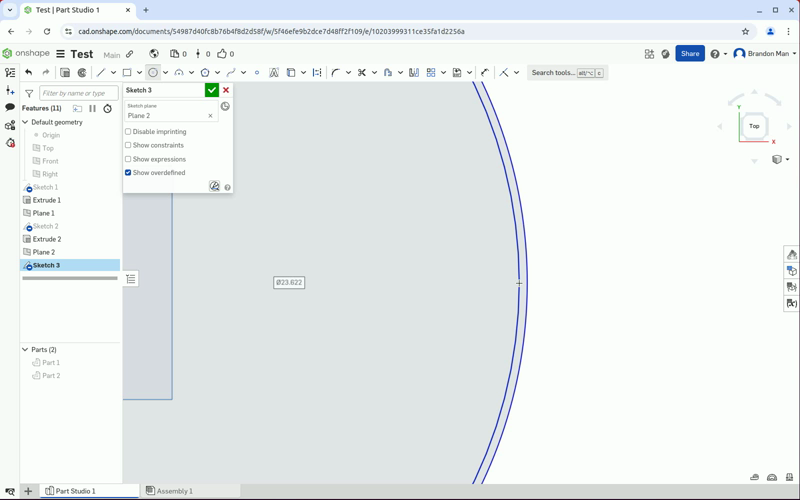
scroll(-6)
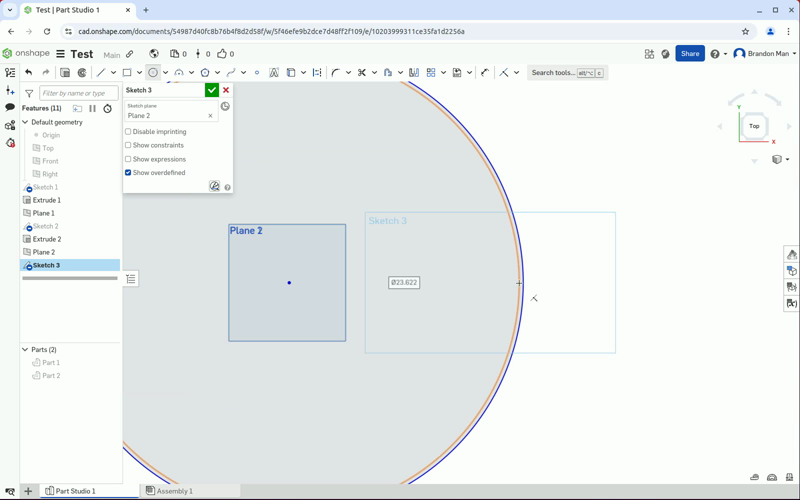
scroll(-6)
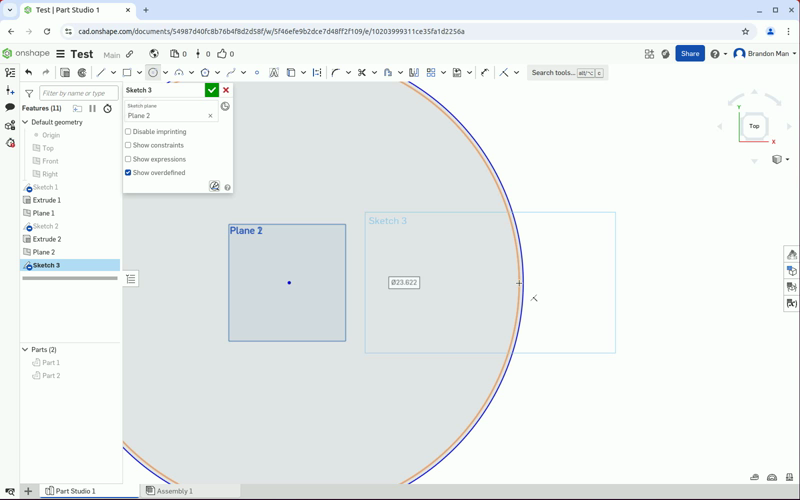
scroll(-6)
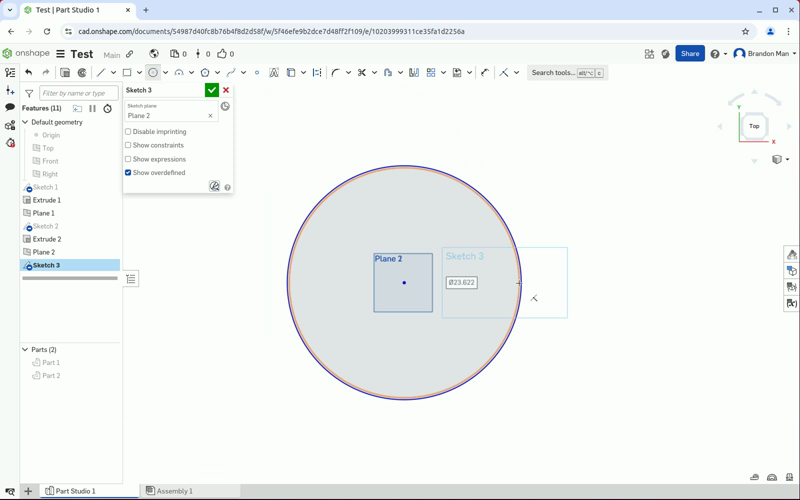
scroll(-6)
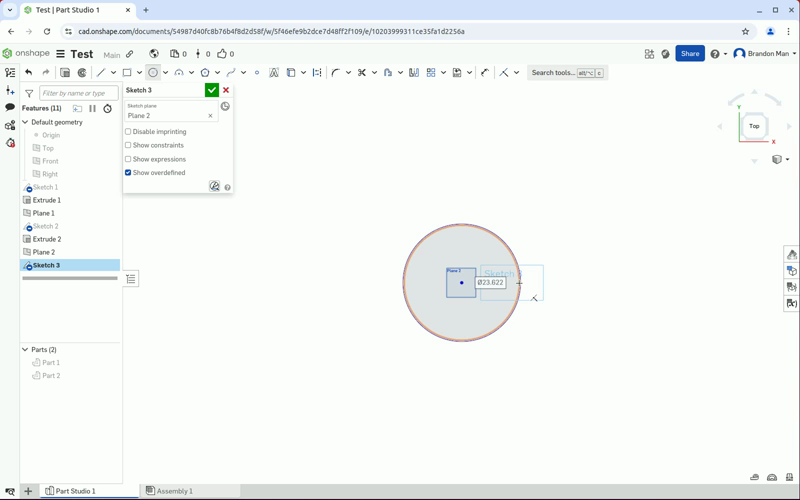
key(esc)
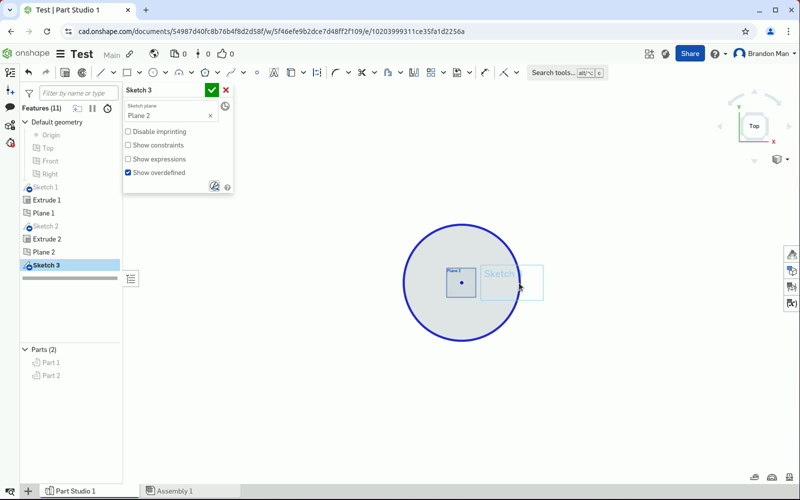
mouse_move(491, 233)
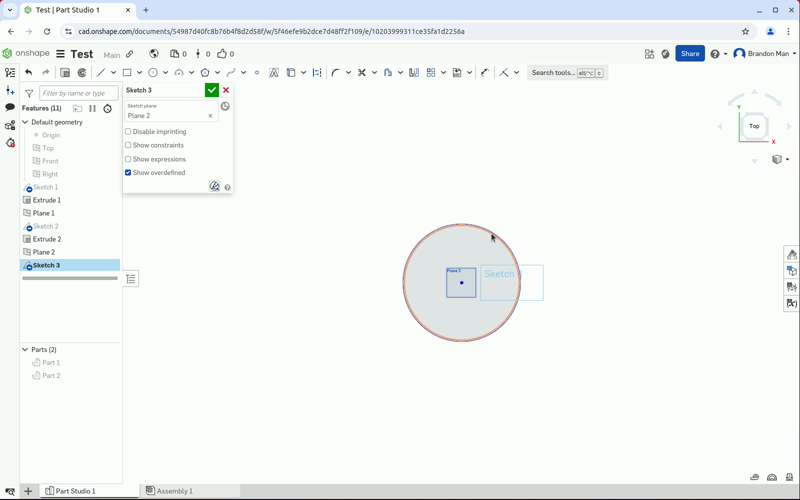
scroll(6)
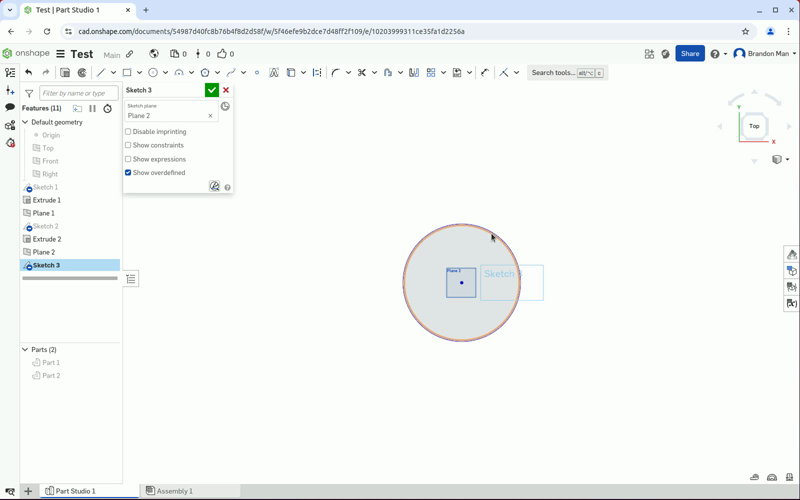
scroll(6)
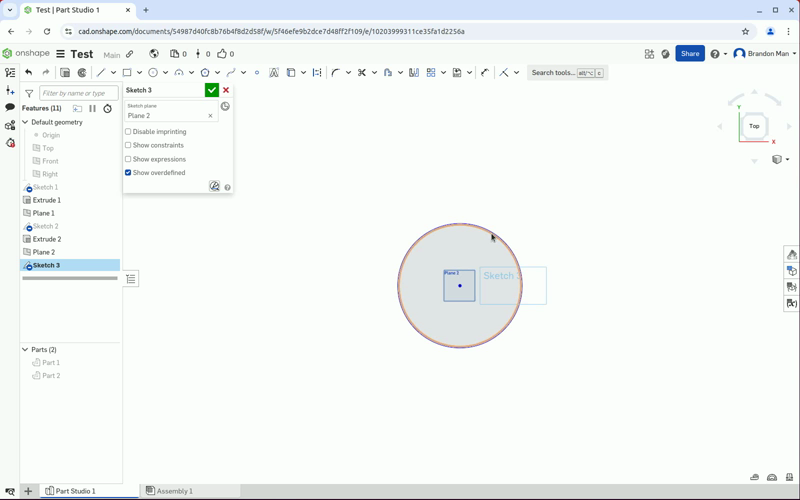
scroll(6)
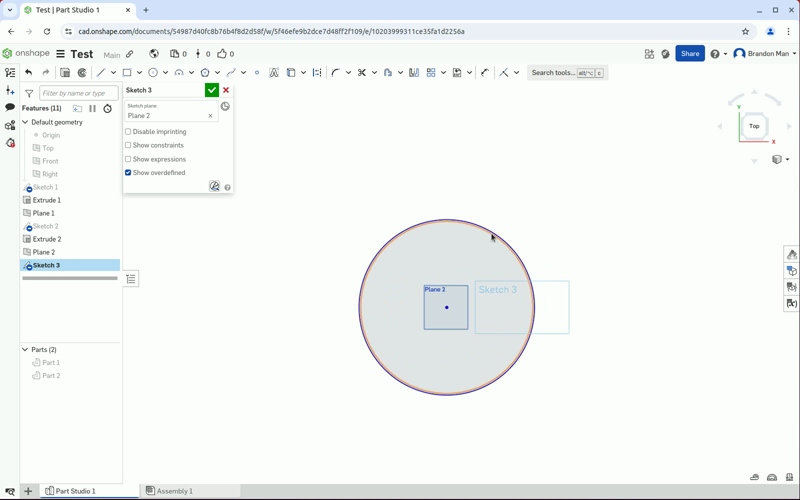
scroll(6)
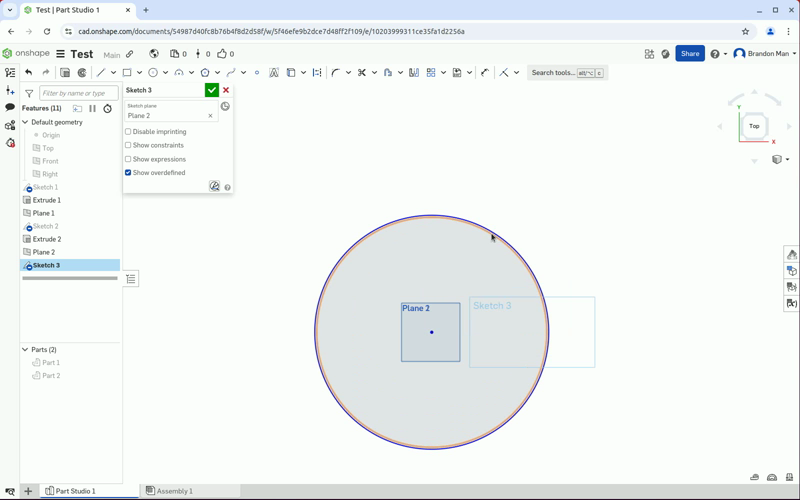
scroll(6)
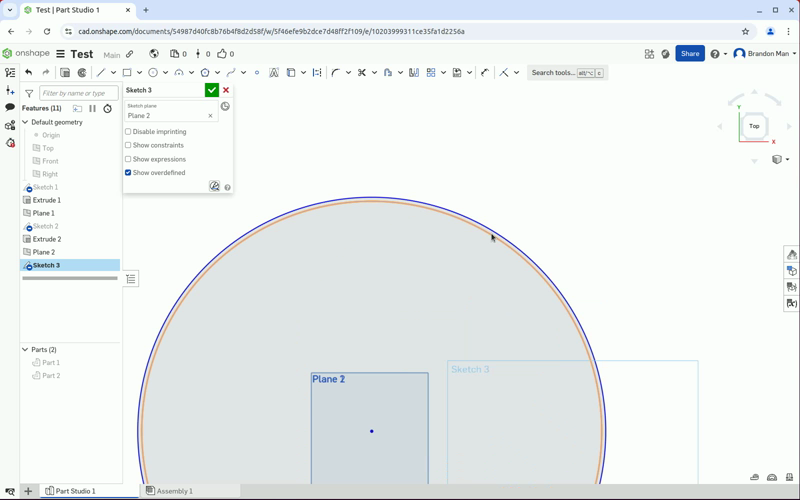
scroll(6)
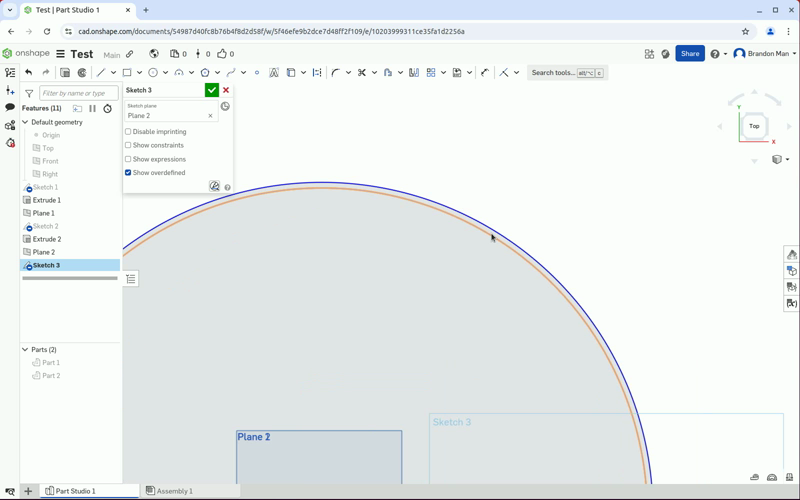
scroll(6)
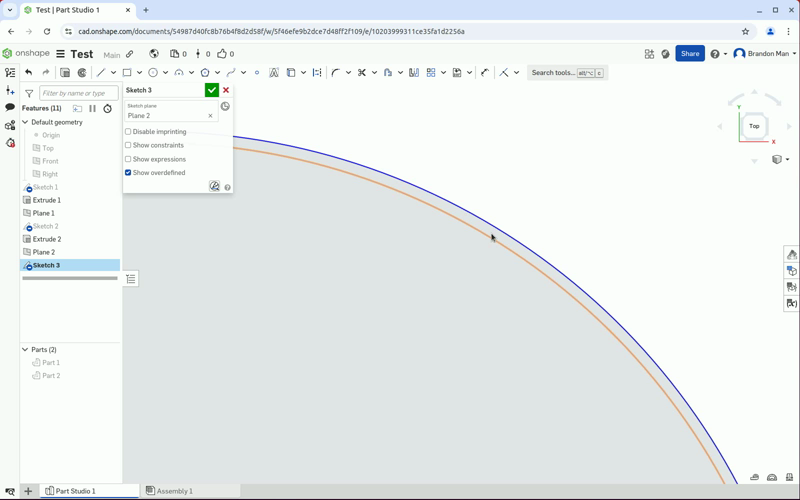
click(491, 233)
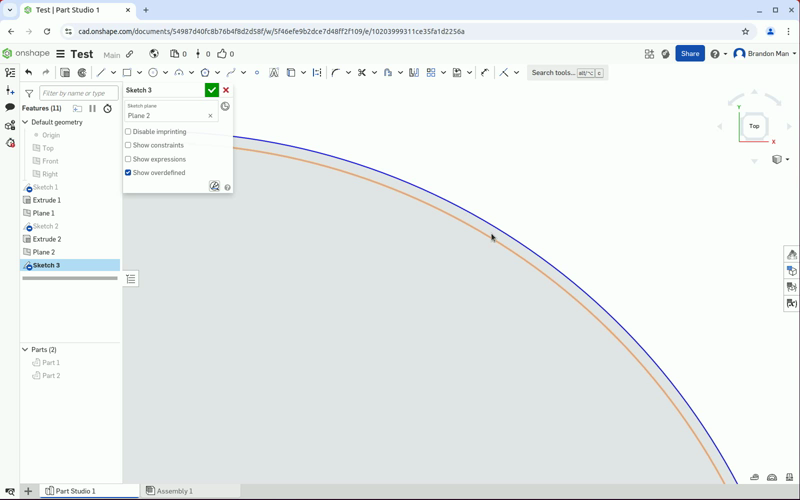
scroll(-6)
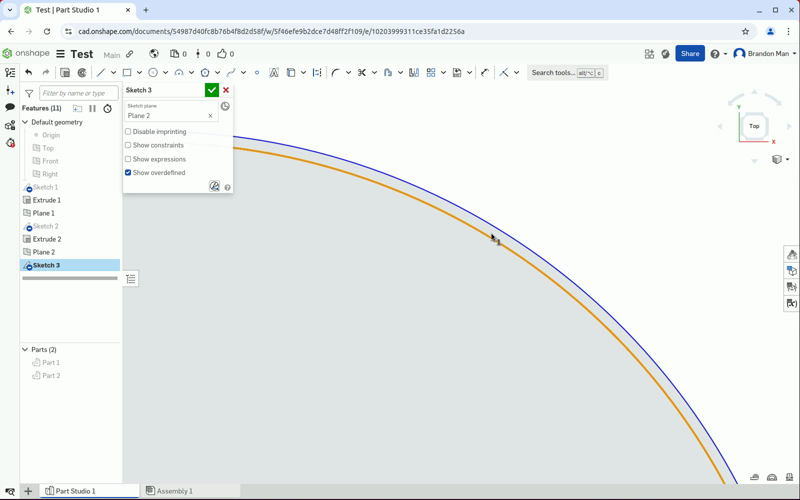
scroll(-6)
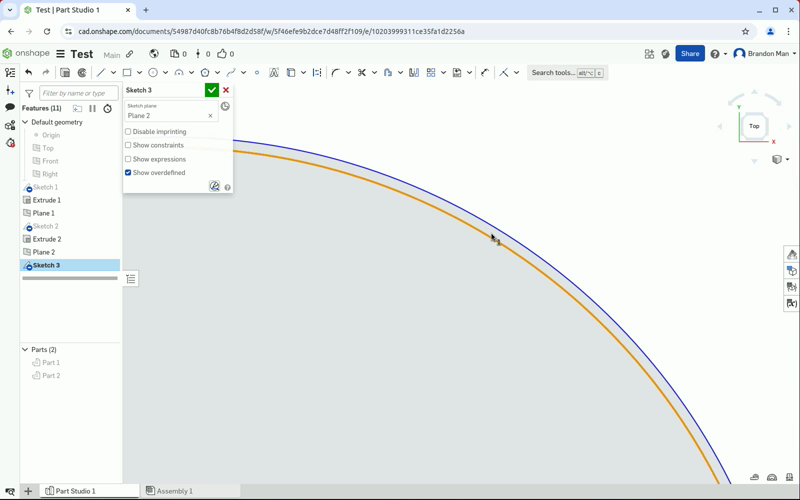
scroll(-6)
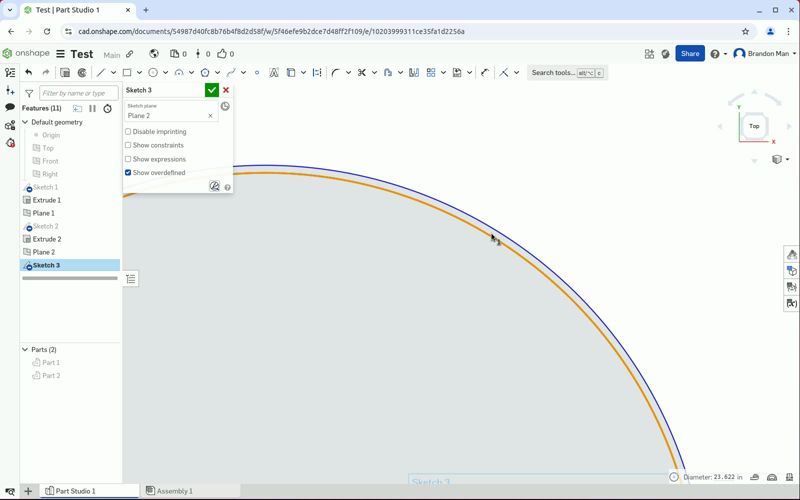
scroll(-6)
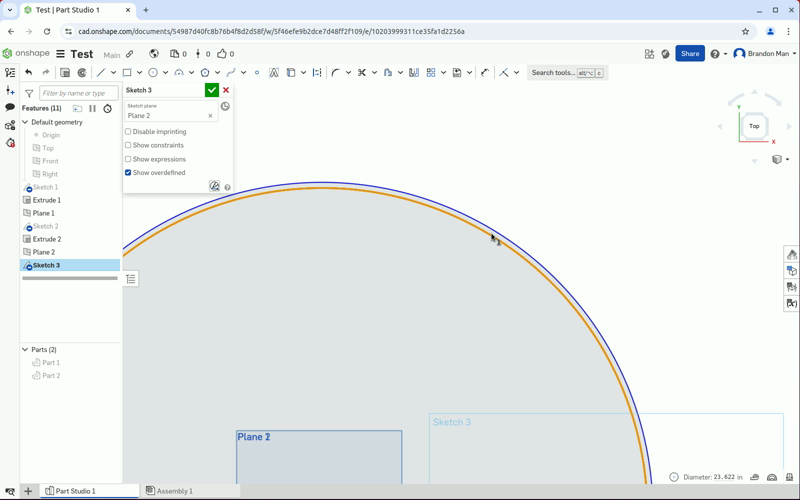
scroll(-6)
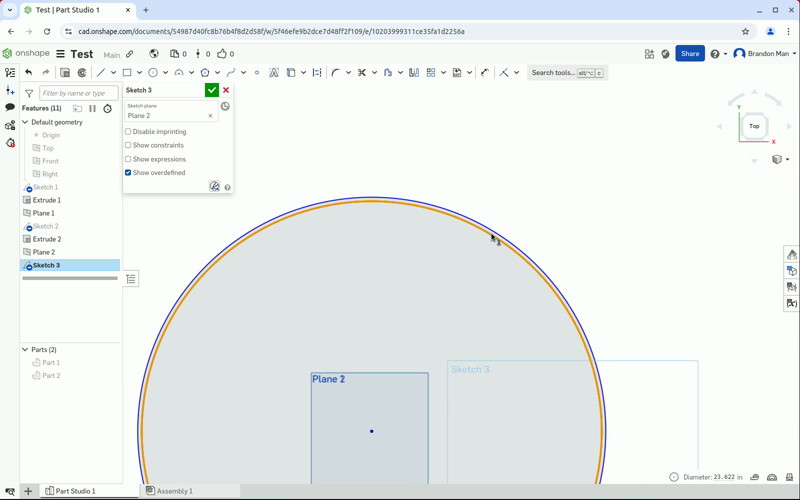
scroll(-6)
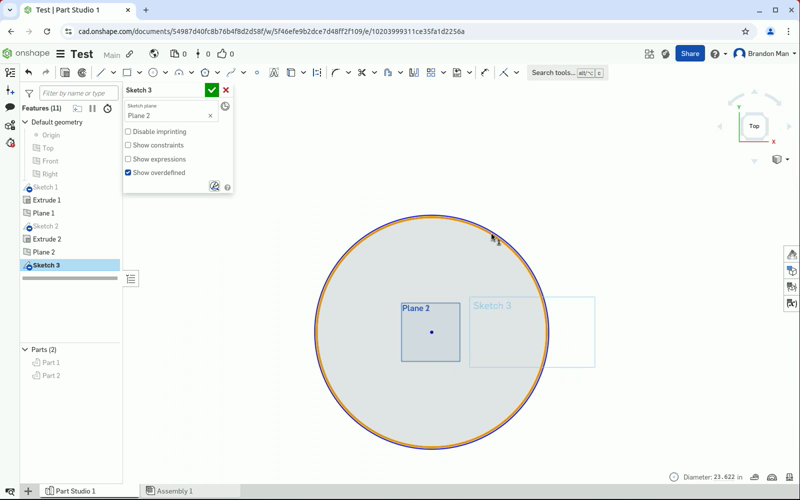
scroll(-6)
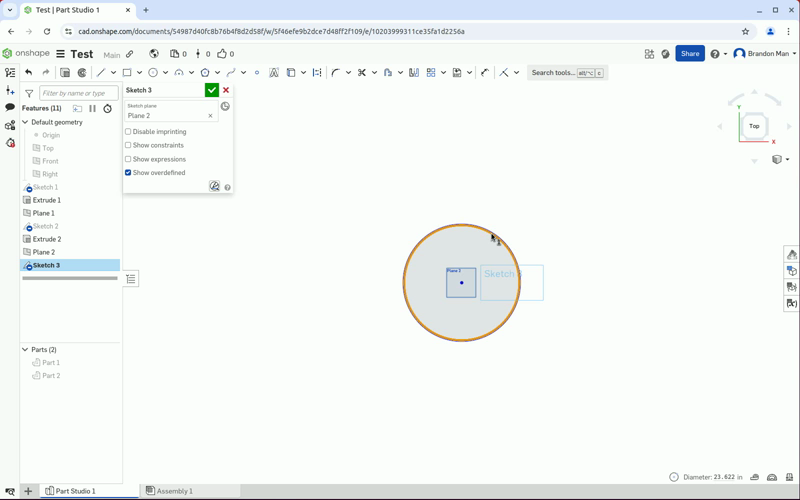
mouse_move(73, 352)
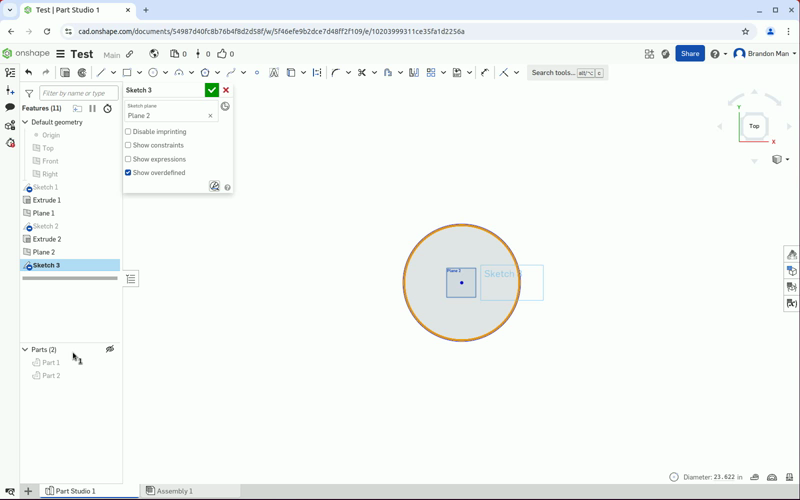
key(shift+y)
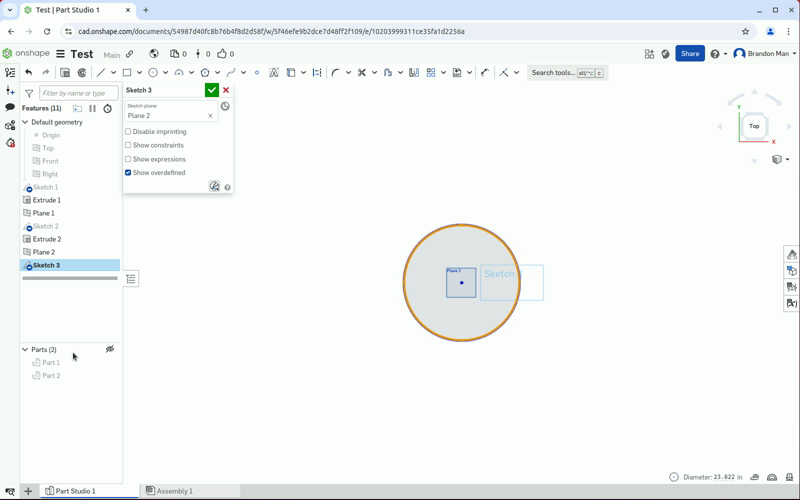
key(shift+e)
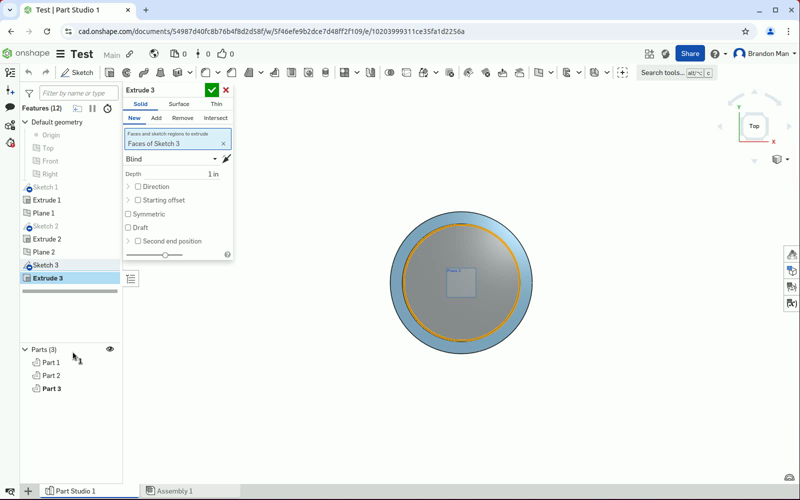
mouse_move(143, 106)
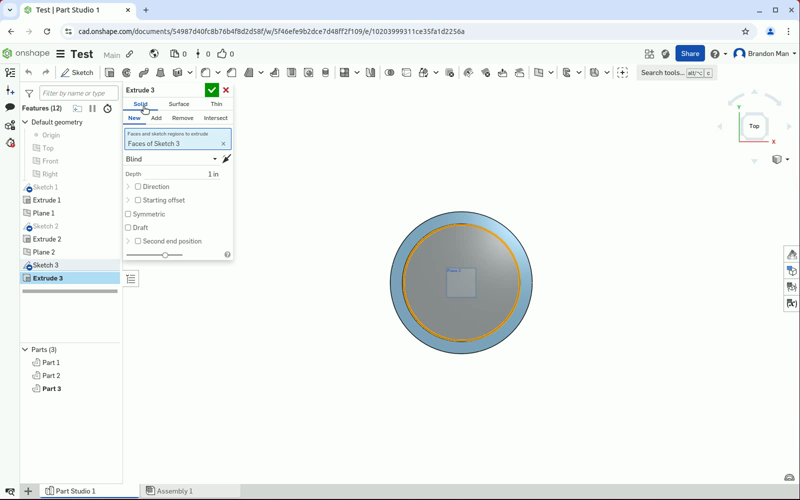
click(143, 106)
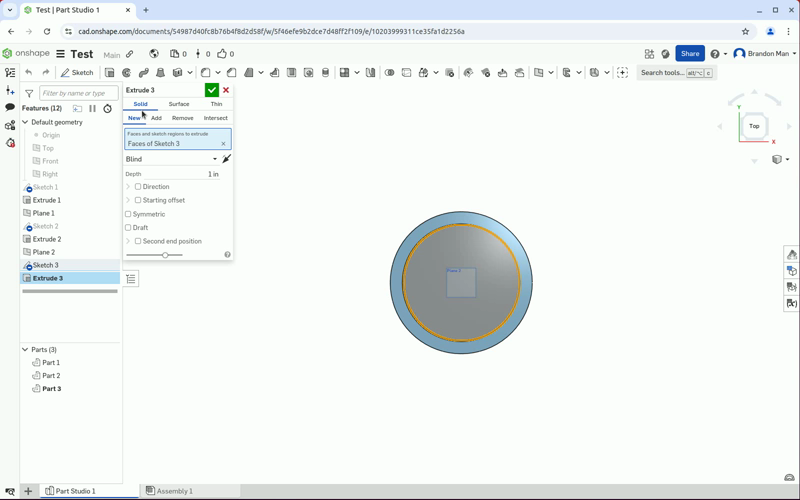
mouse_move(137, 120)
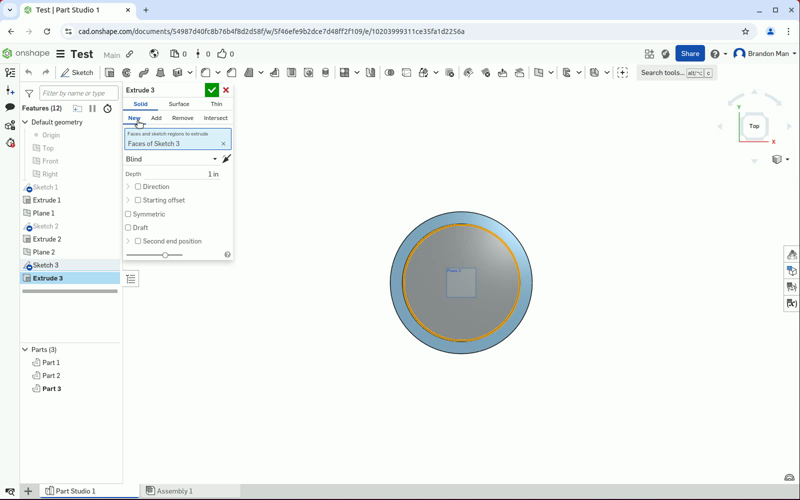
click(137, 120)
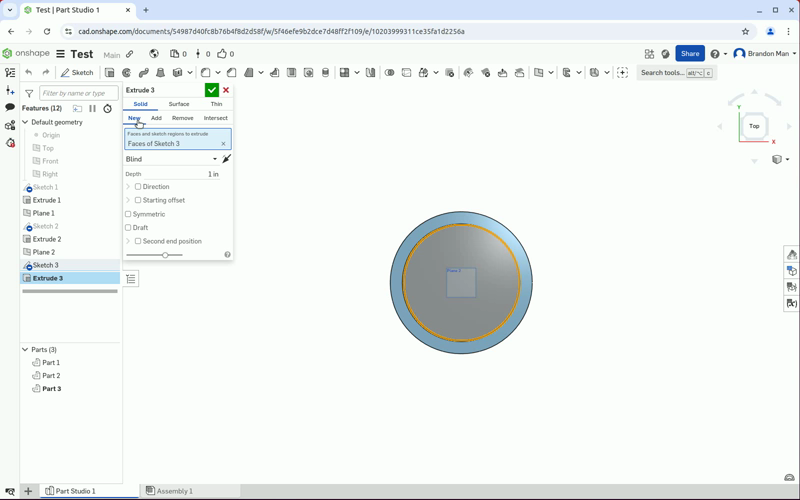
key(tab, 4)
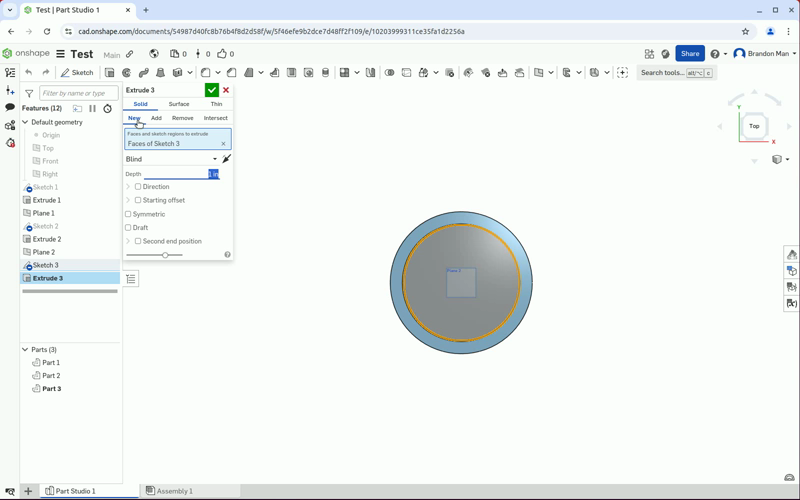
text(7.221)
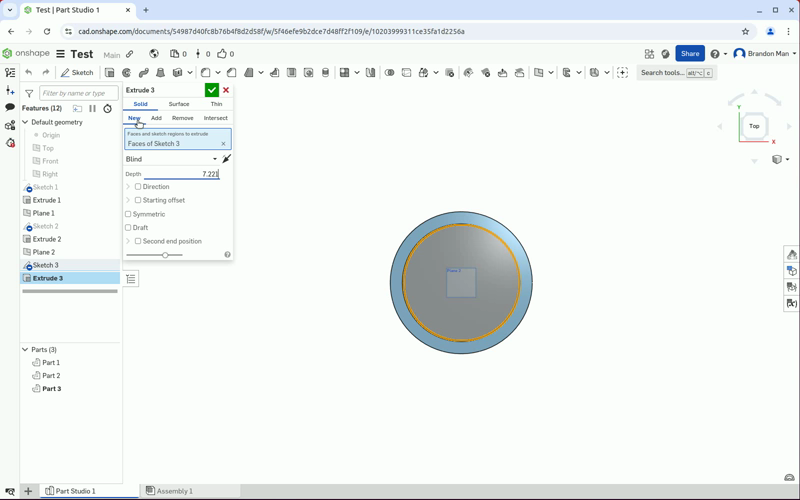
key(enter)
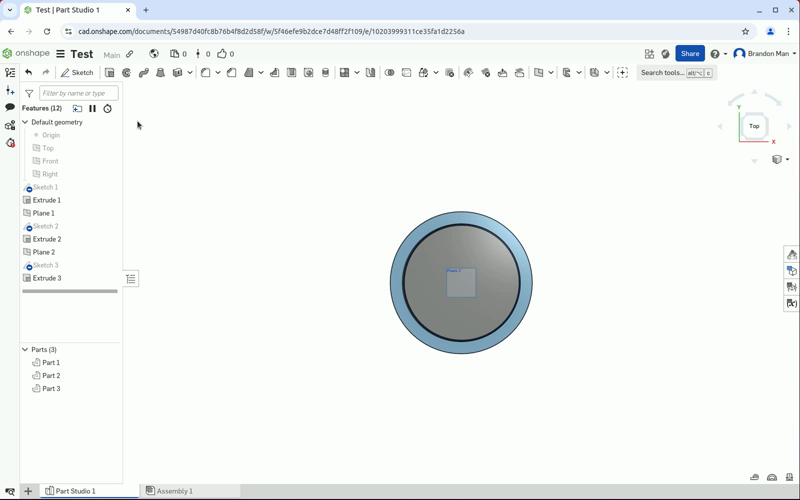
key(shift+h)
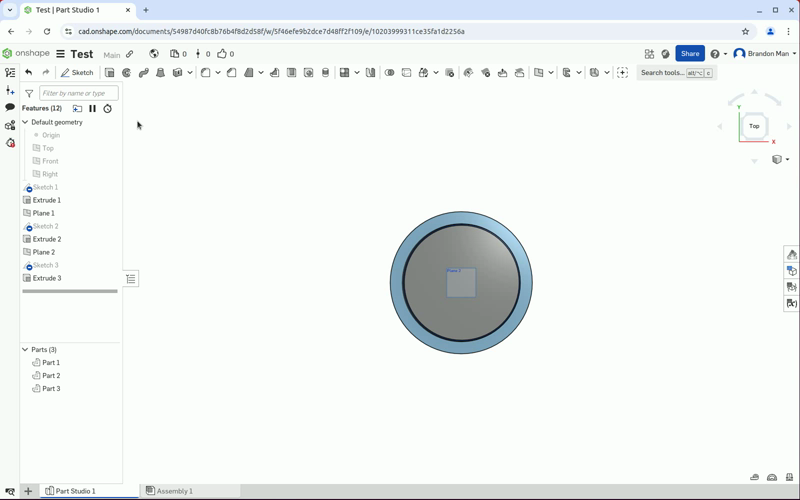
key(shift+h)
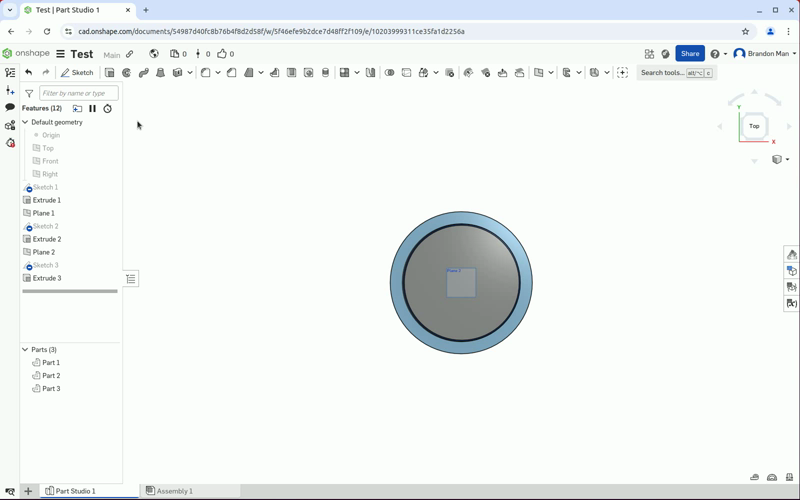
mouse_move(73, 189)
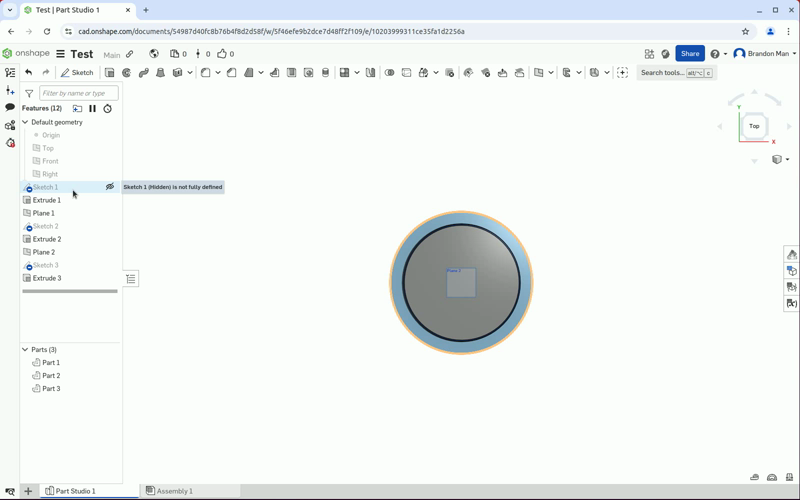
click(73, 189)
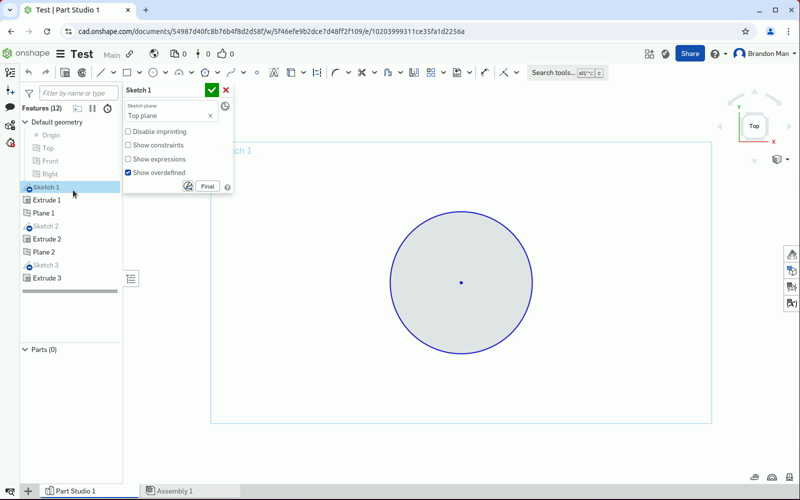
mouse_move(229, 92)
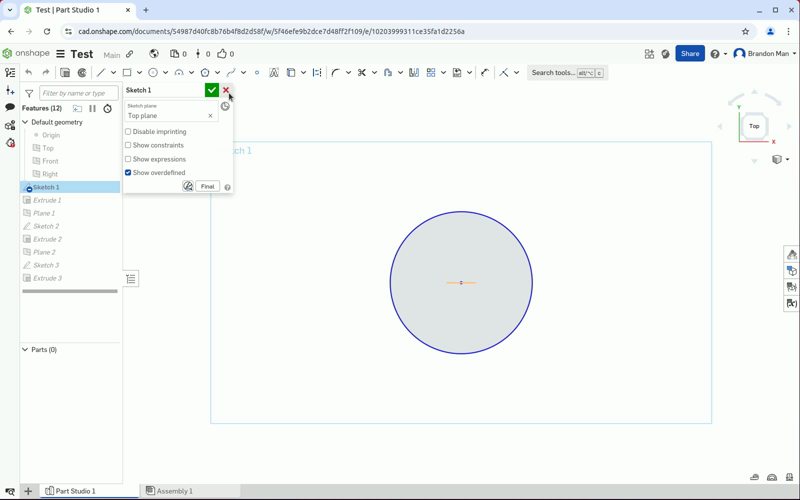
click(229, 92)
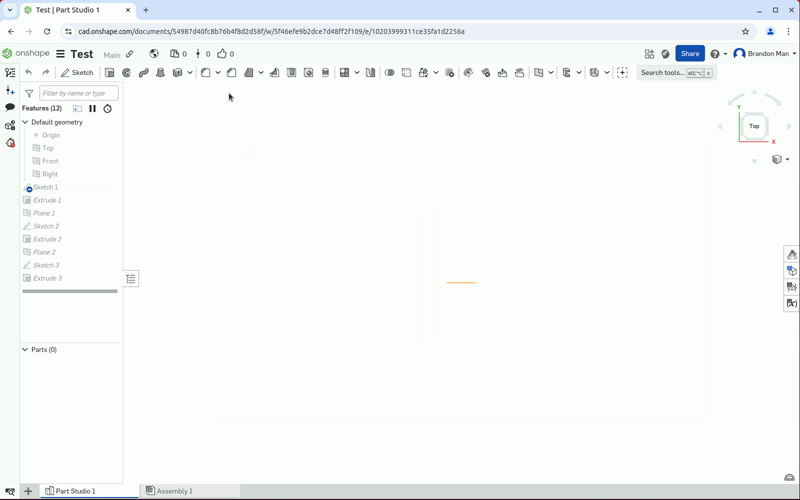
key(shift+s)
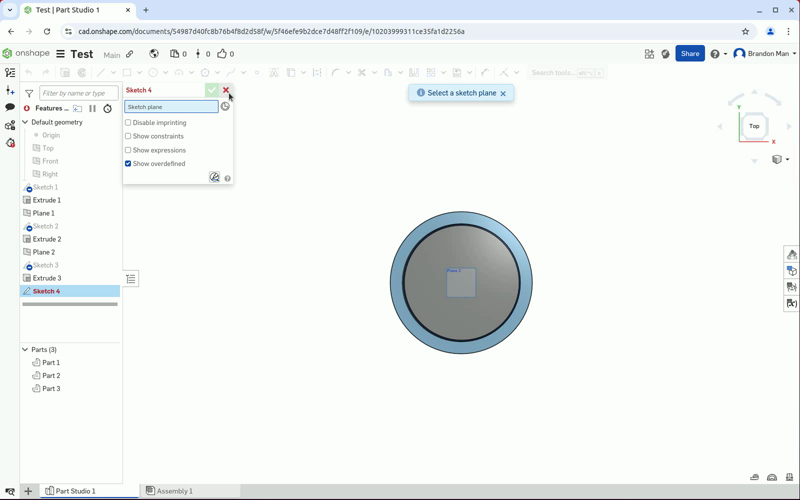
mouse_move(73, 254)
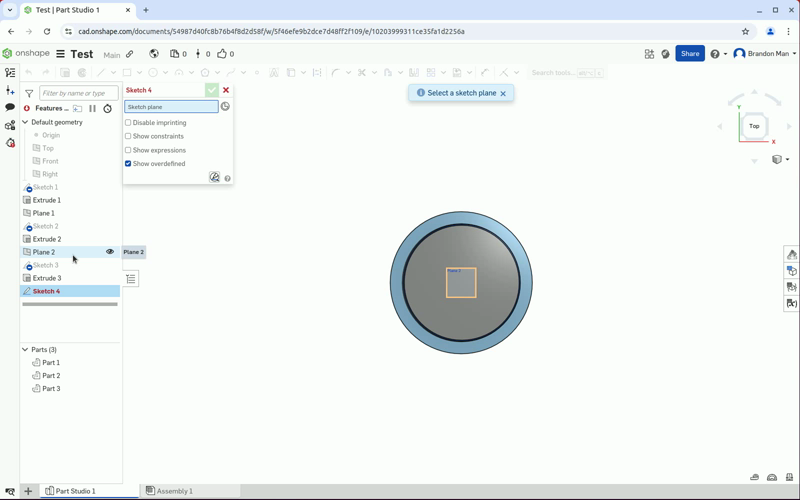
click(73, 254)
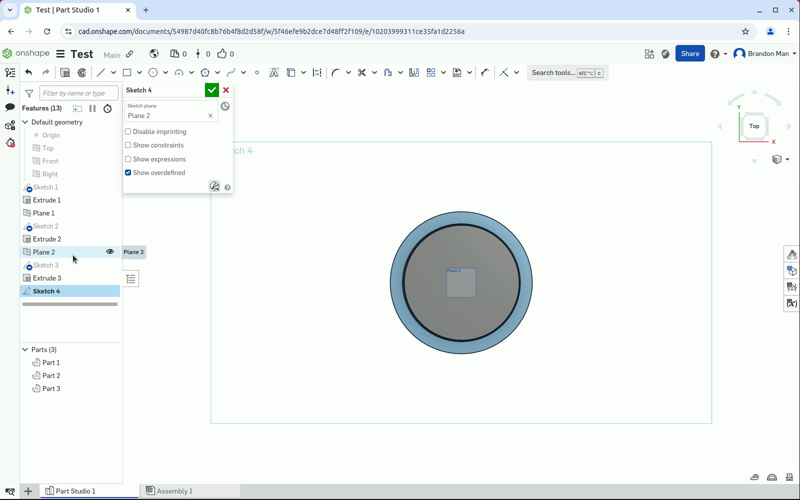
mouse_move(73, 352)
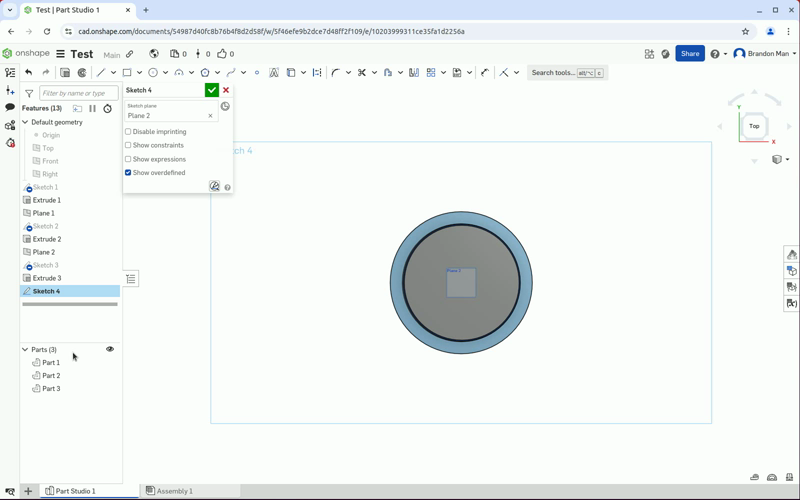
key(y)
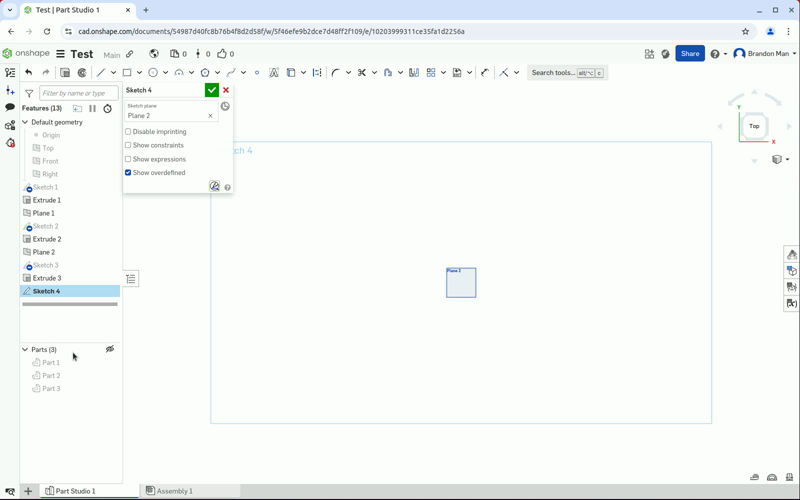
key(c)
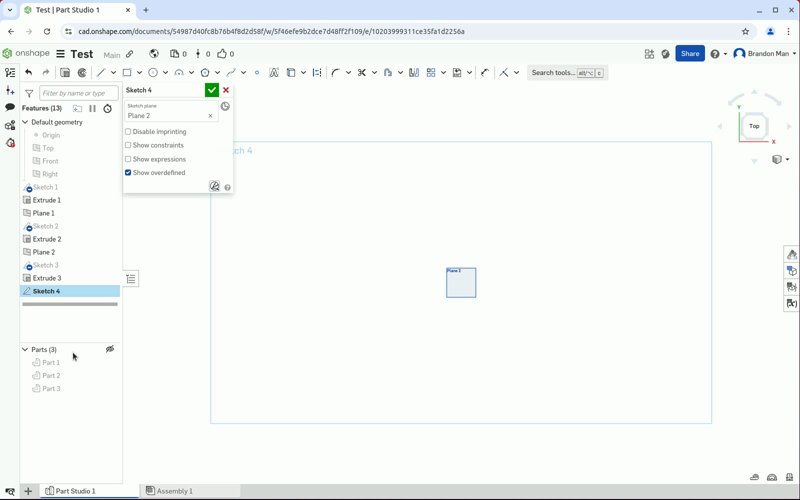
key_down(shift)
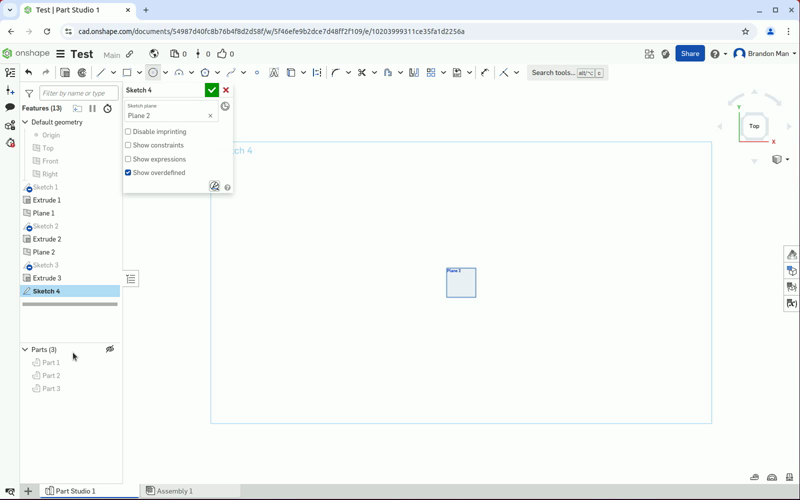
mouse_move(460, 282)
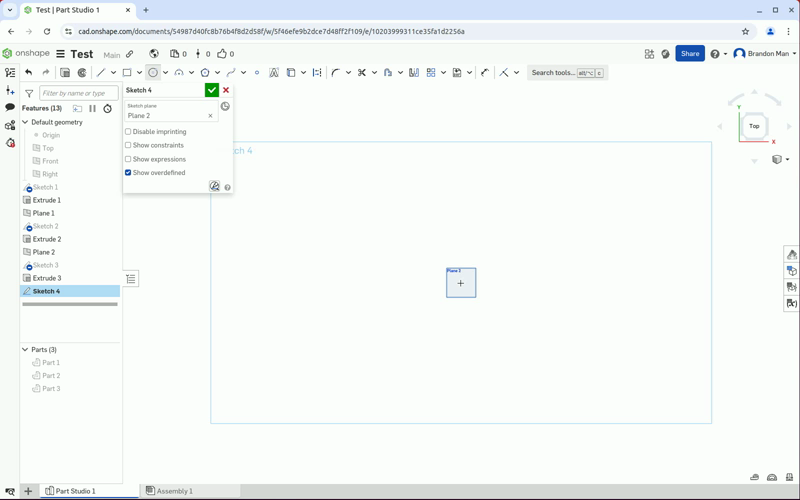
click(460, 282)
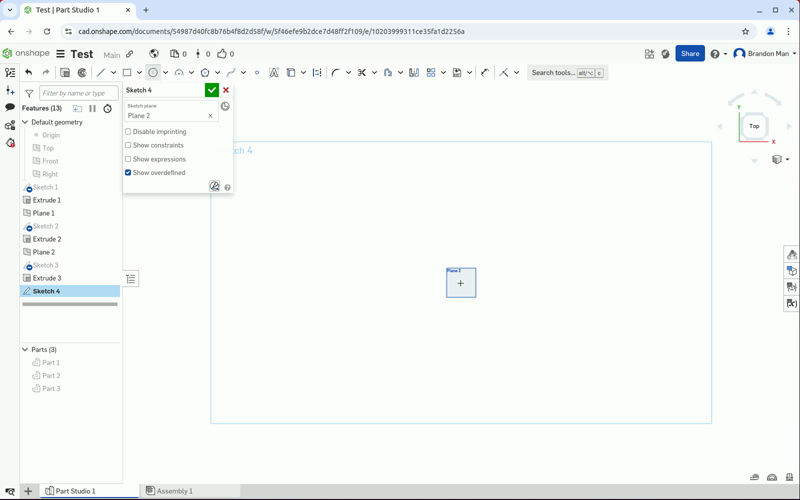
key_up(shift)
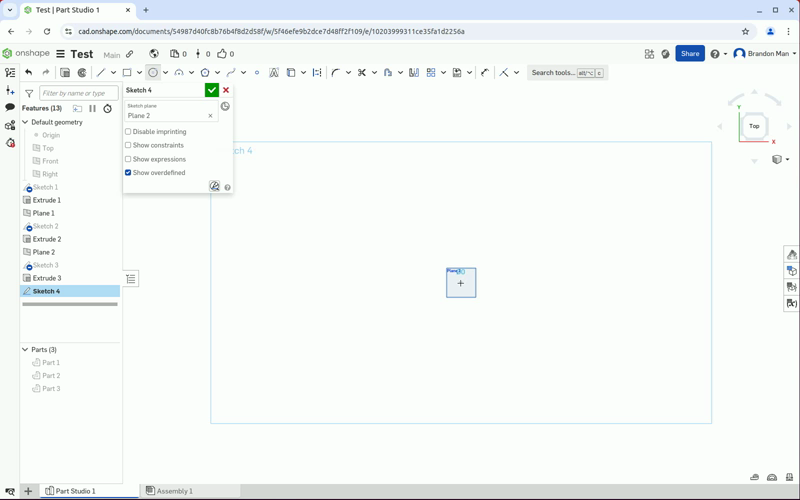
mouse_move(518, 282)
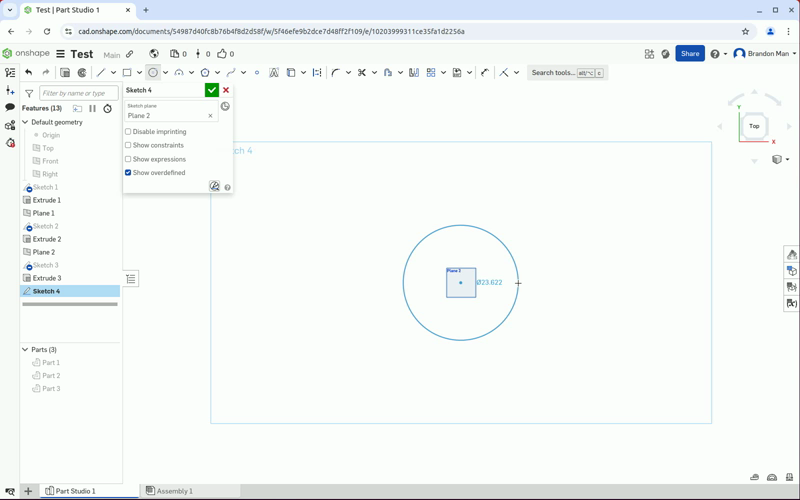
click(518, 282)
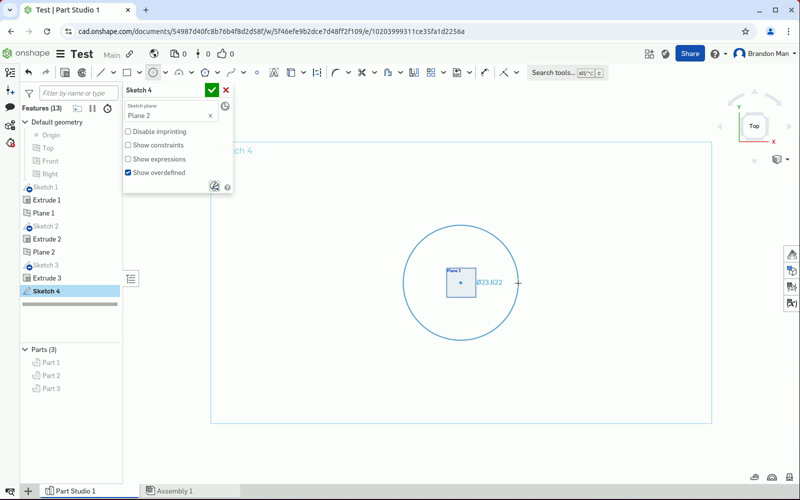
key(esc)
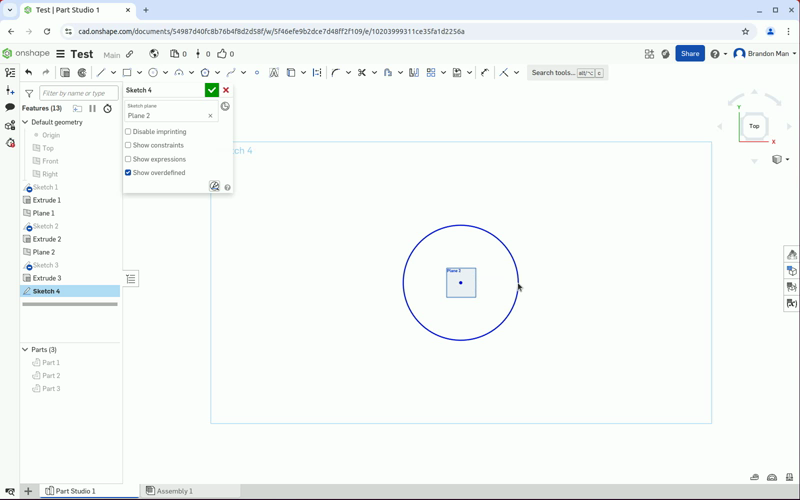
mouse_move(484, 262)
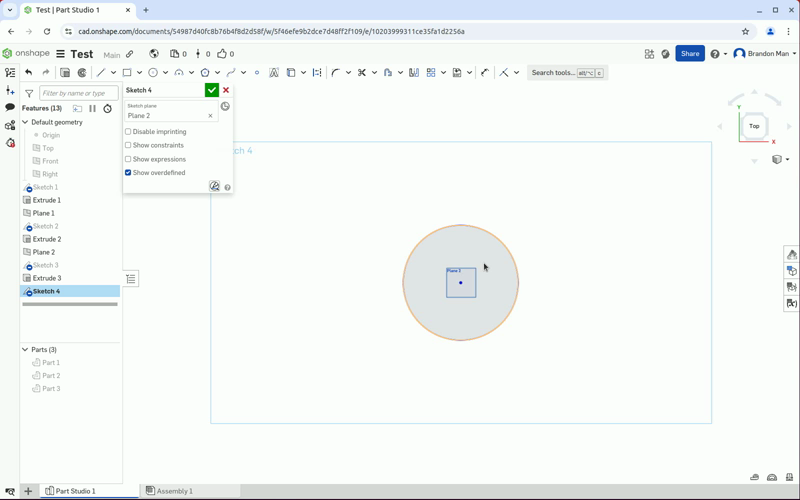
click(484, 262)
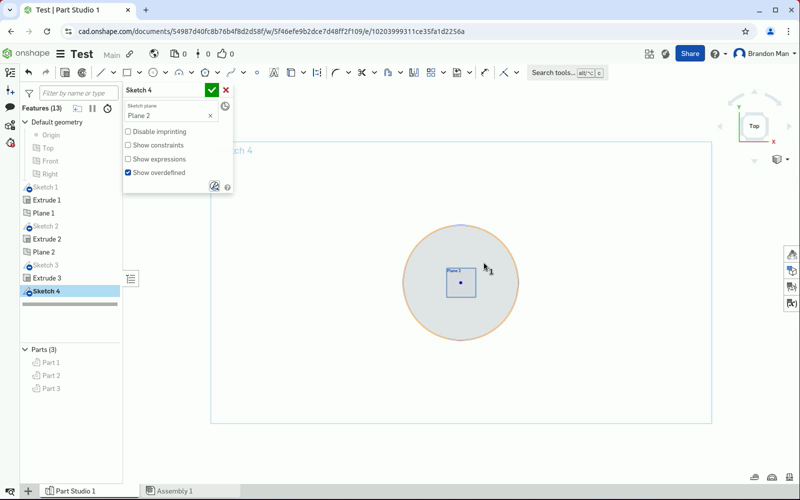
mouse_move(73, 352)
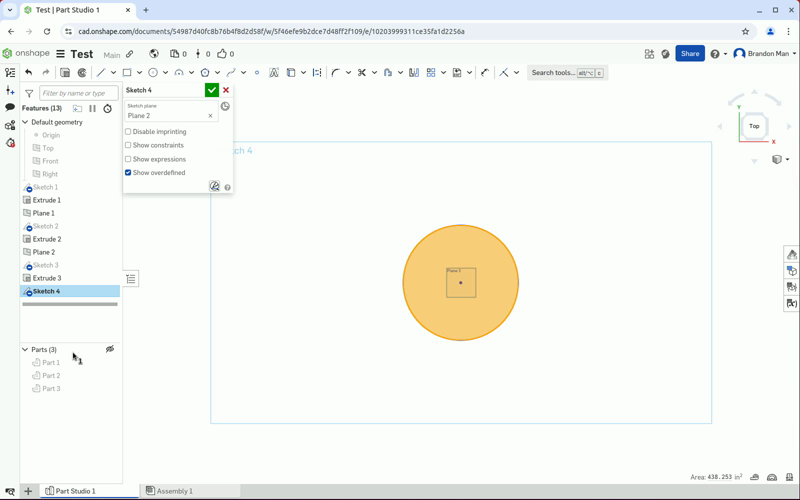
key(shift+y)
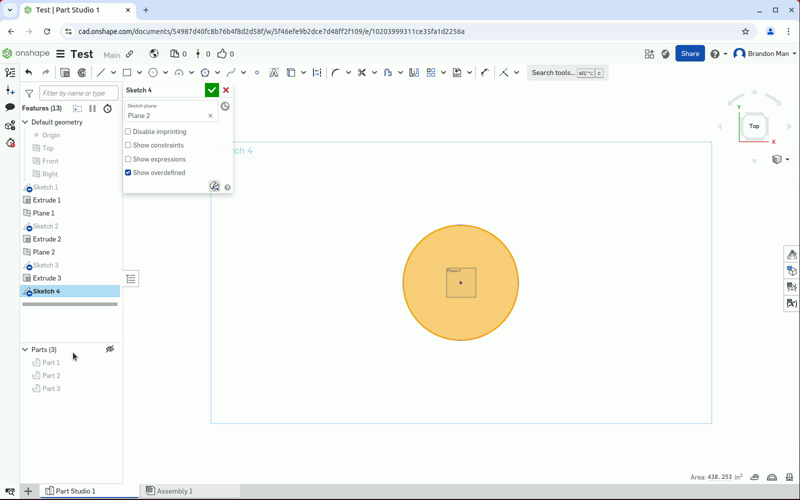
key(shift+e)
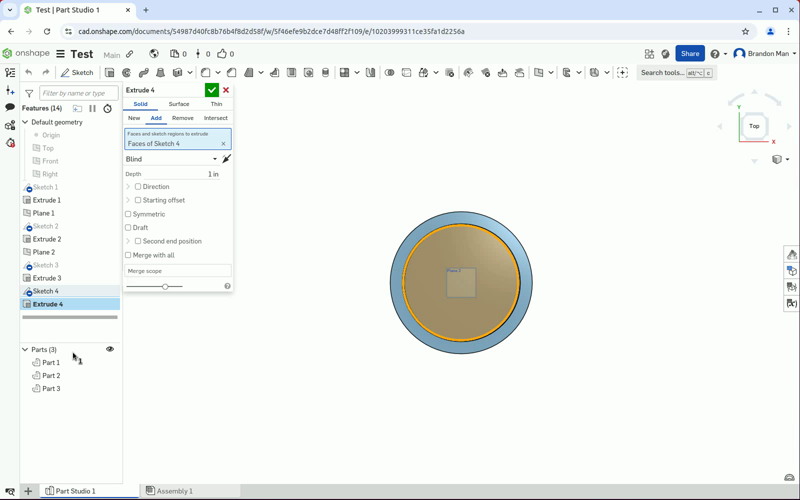
mouse_move(143, 106)
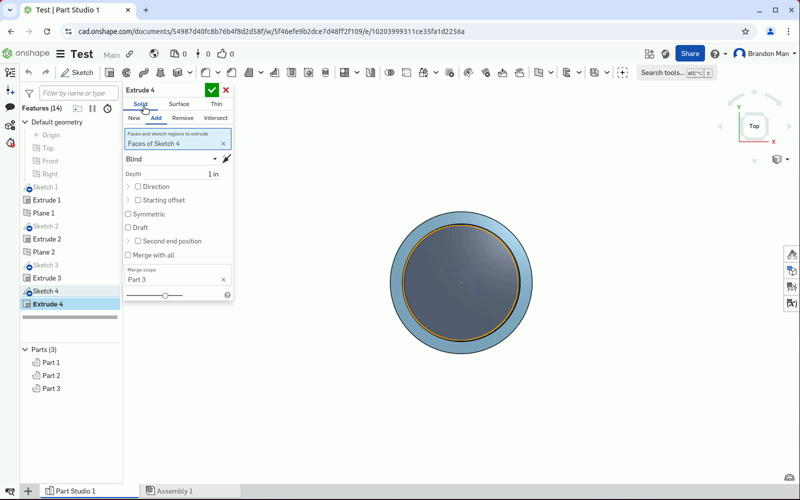
click(143, 106)
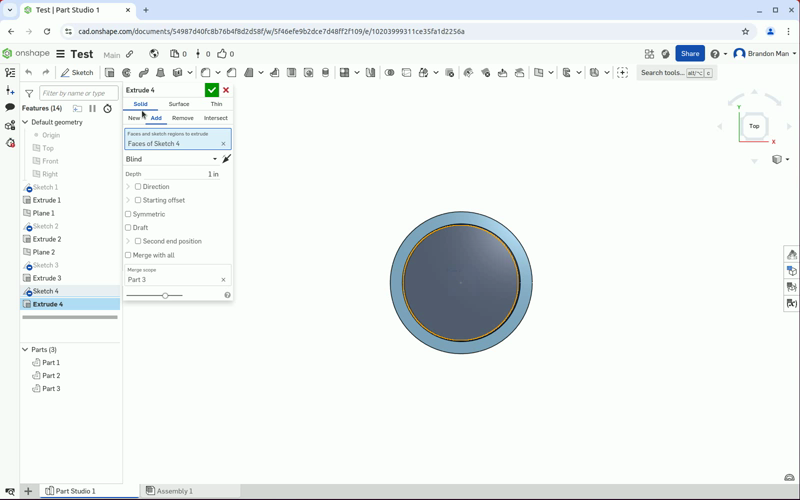
mouse_move(137, 120)
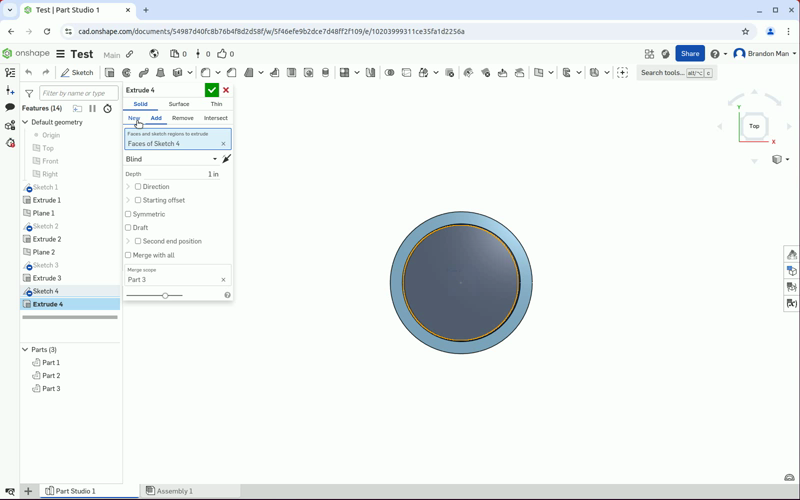
click(137, 120)
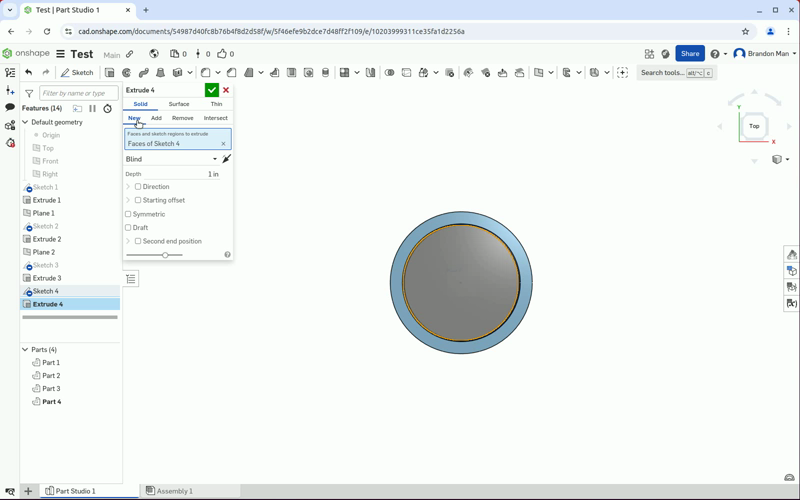
key(tab, 4)
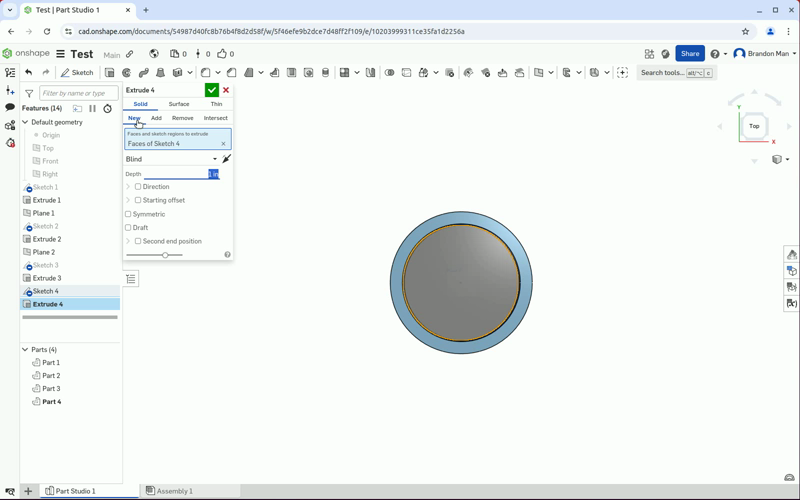
text(7.221)
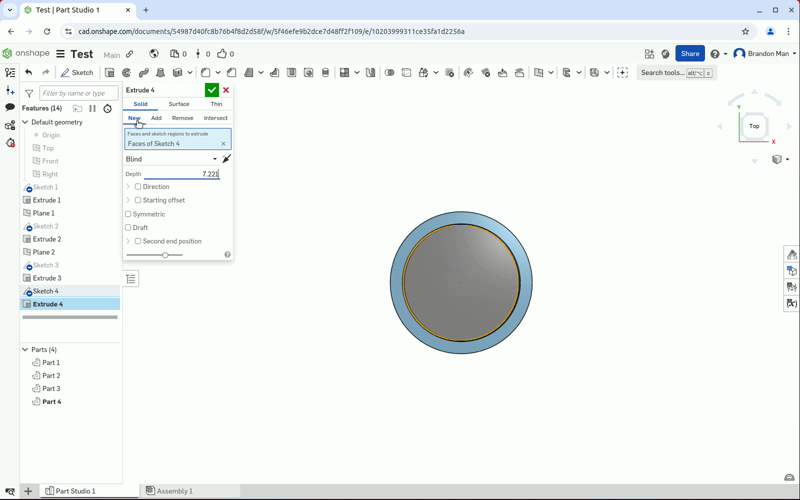
key(enter)
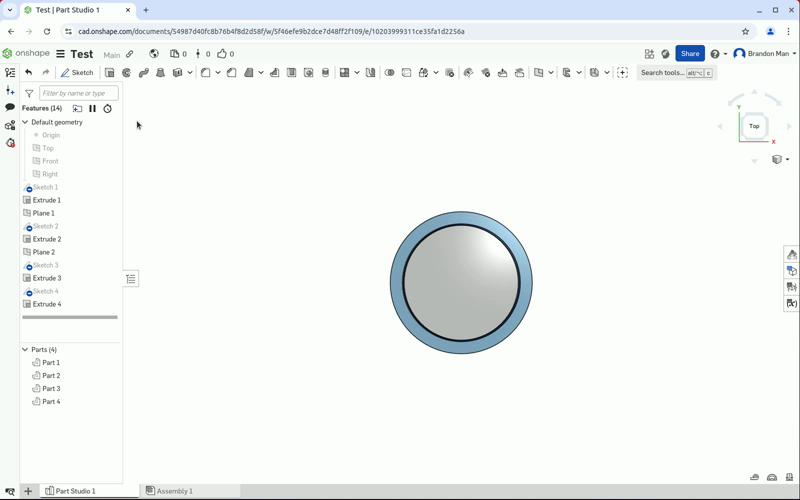
key(shift+h)
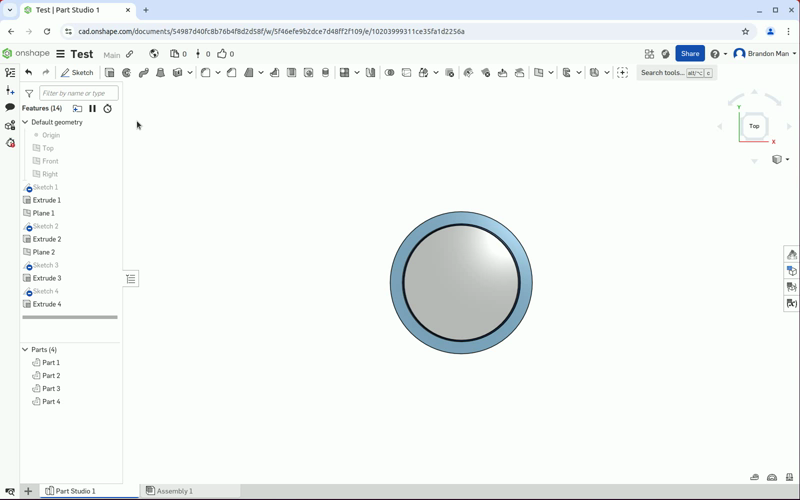
key(shift+h)
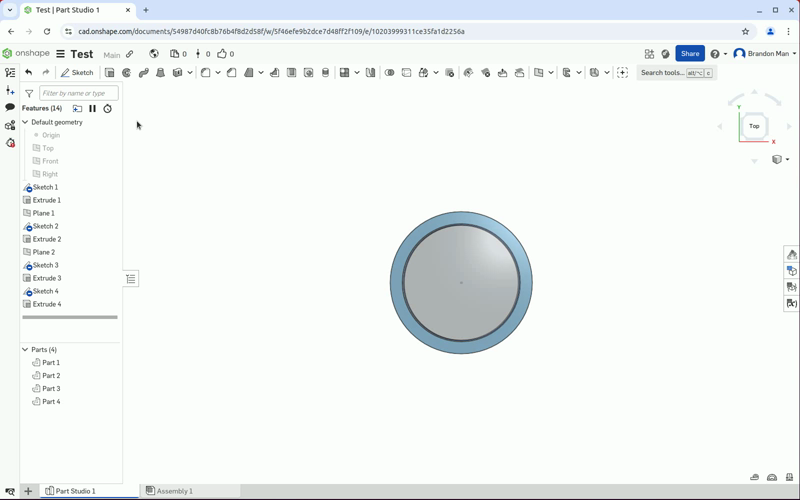
key(shift+7)
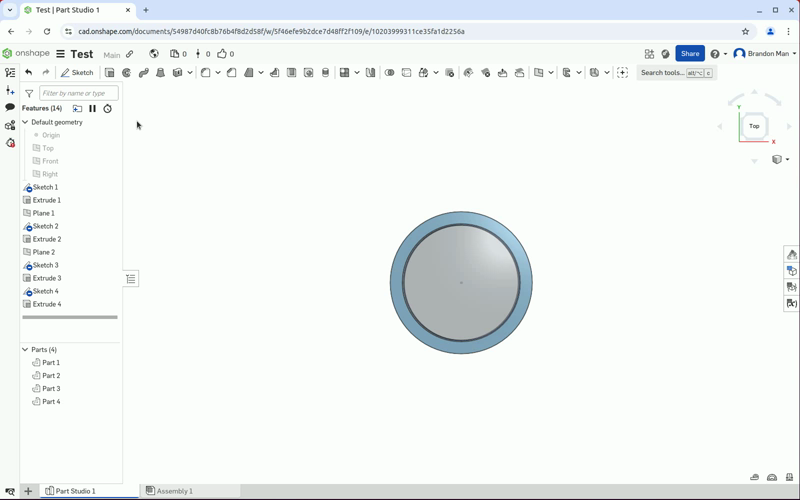
key(up, 3)
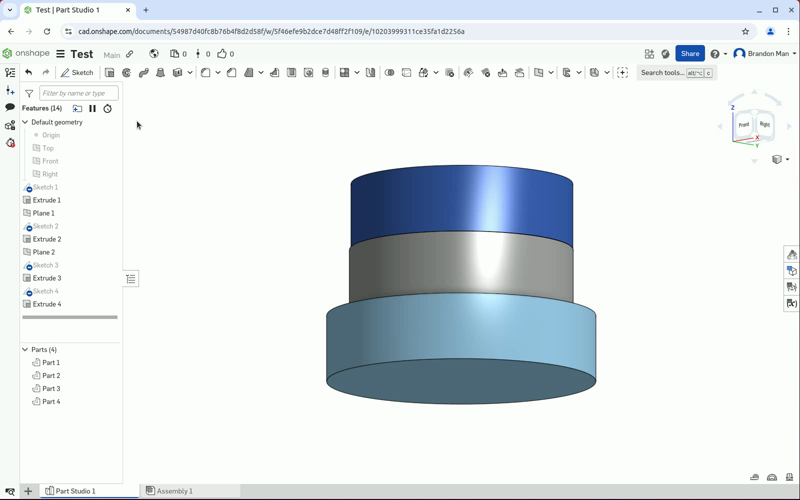
key(left, 3)
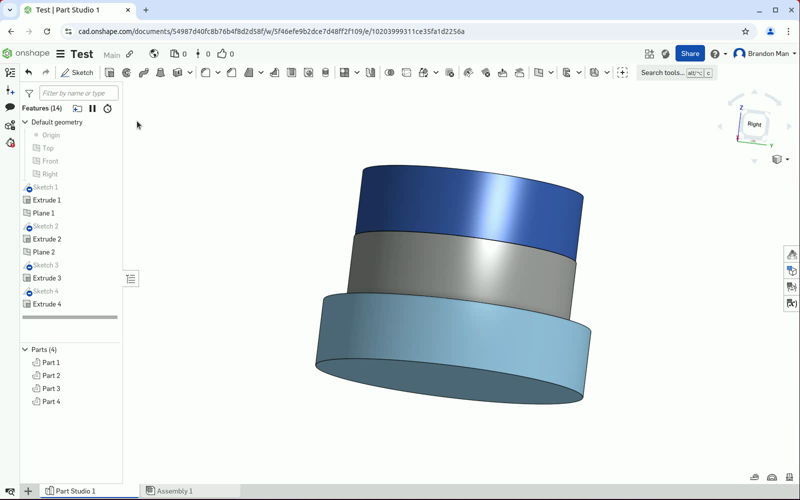
key(right, 3)
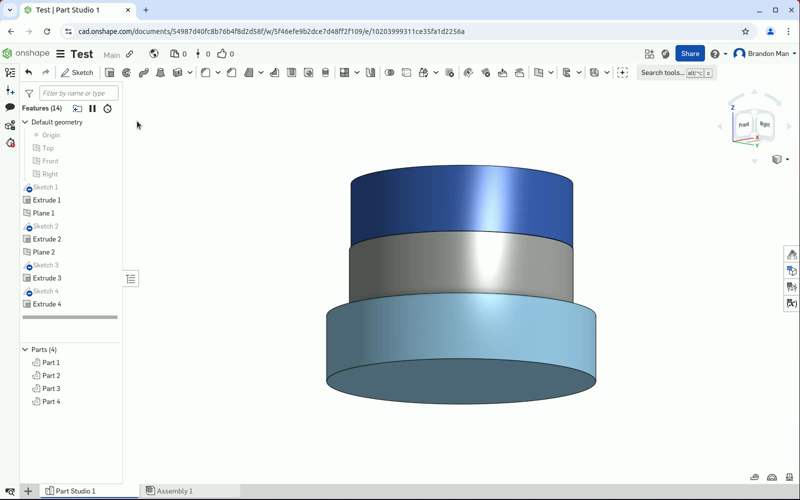
key(down, 3)
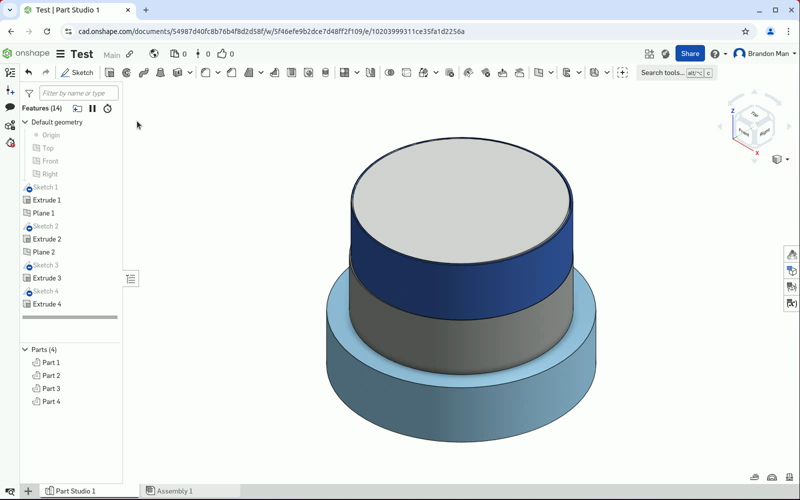
mouse_move(73, 189)
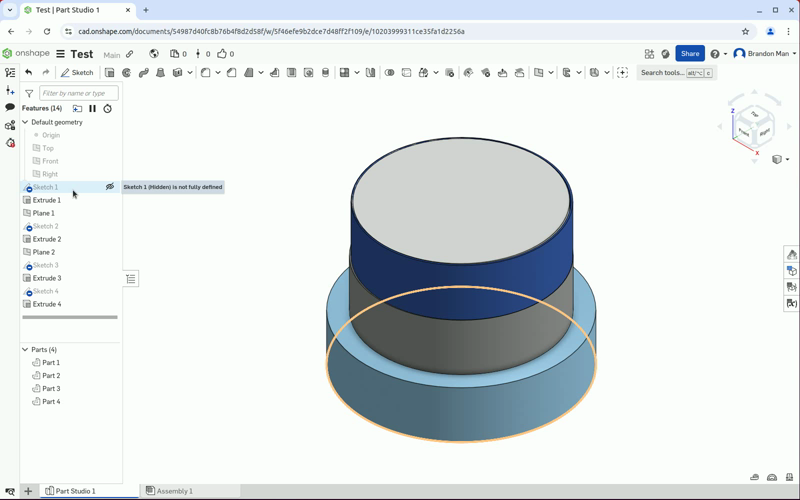
click(73, 189)